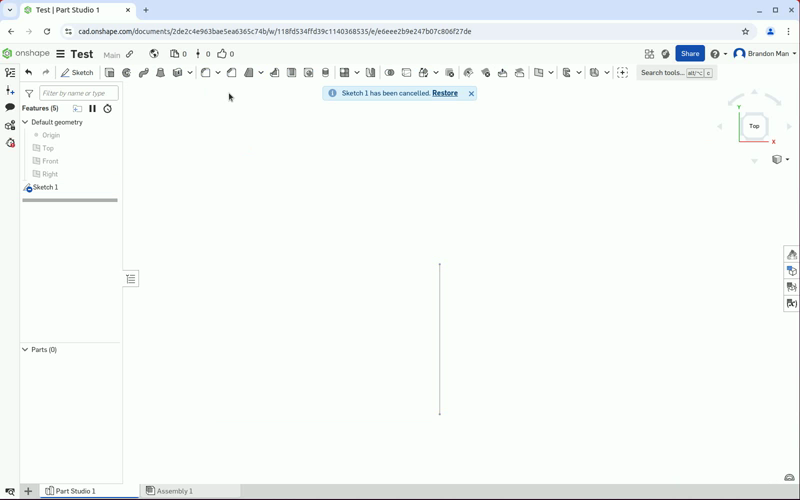
key(shift+h)
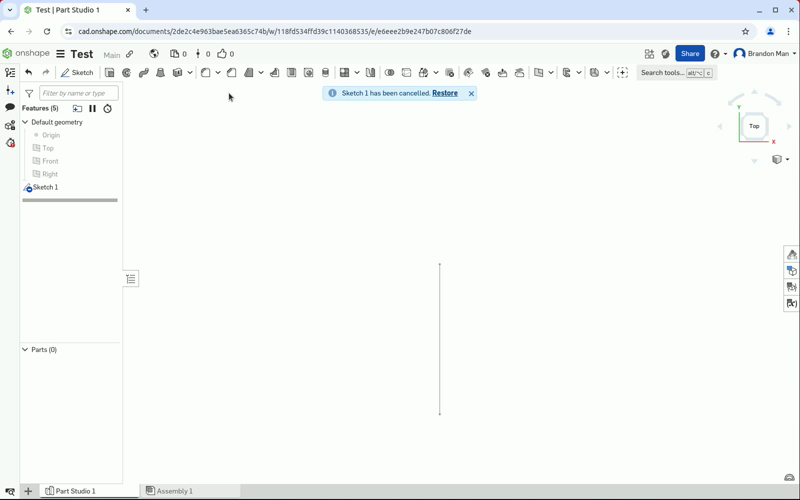
key(shift+s)
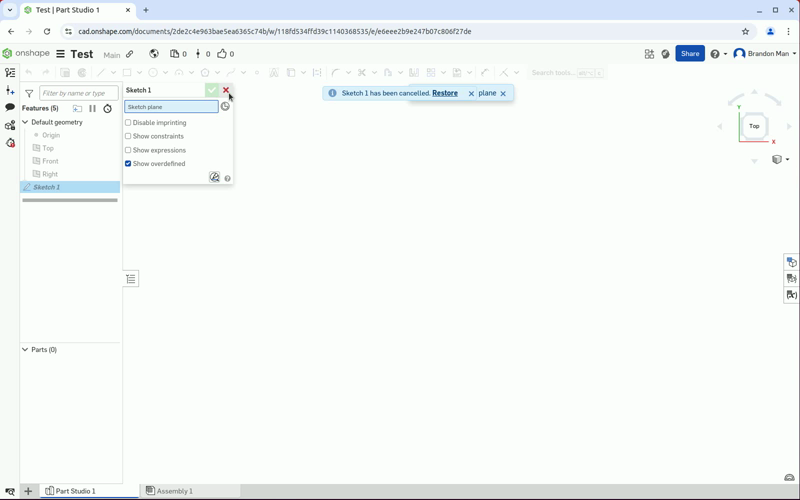
mouse_move(73, 150)
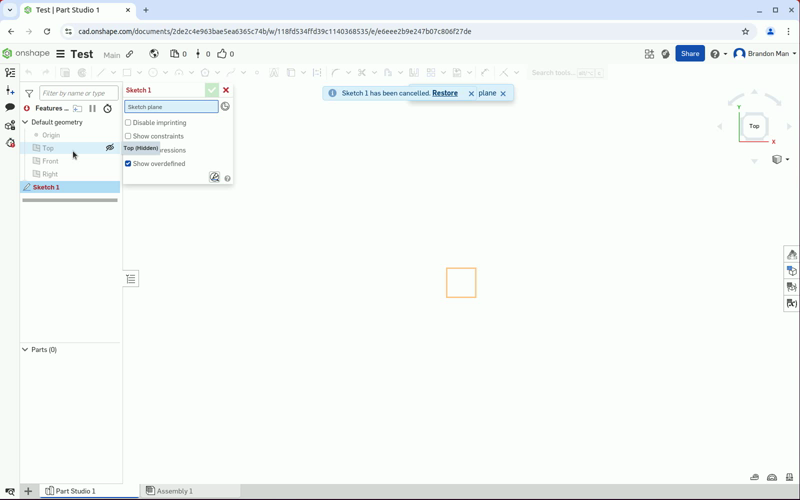
click(73, 150)
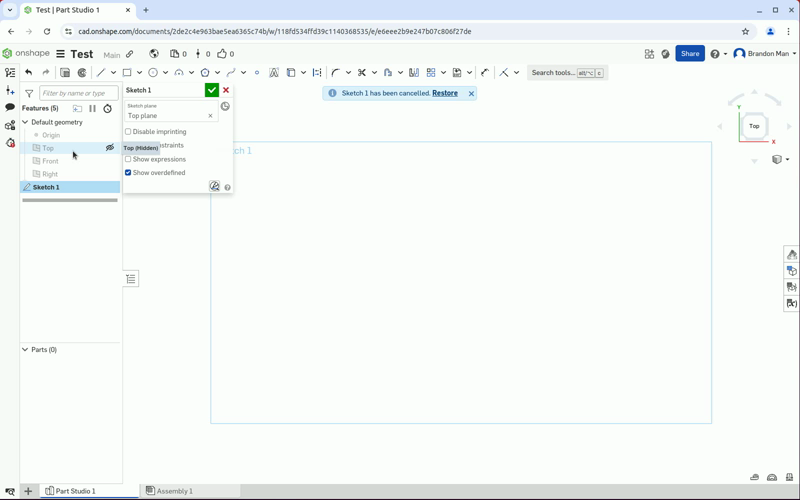
mouse_move(73, 352)
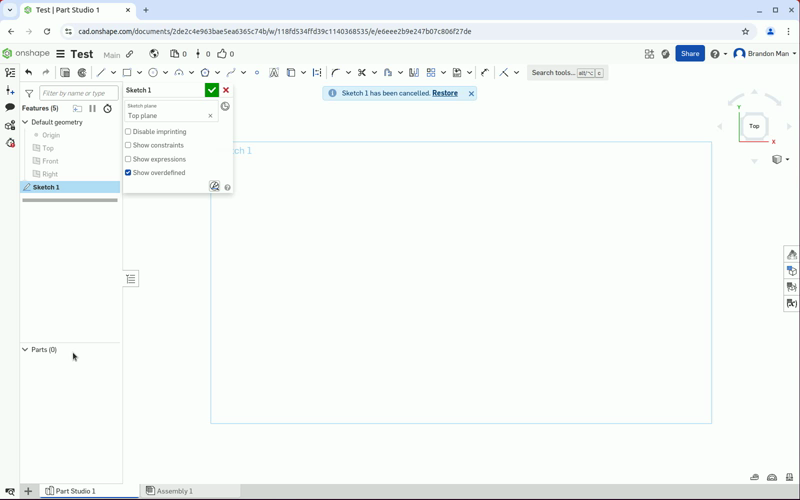
key(y)
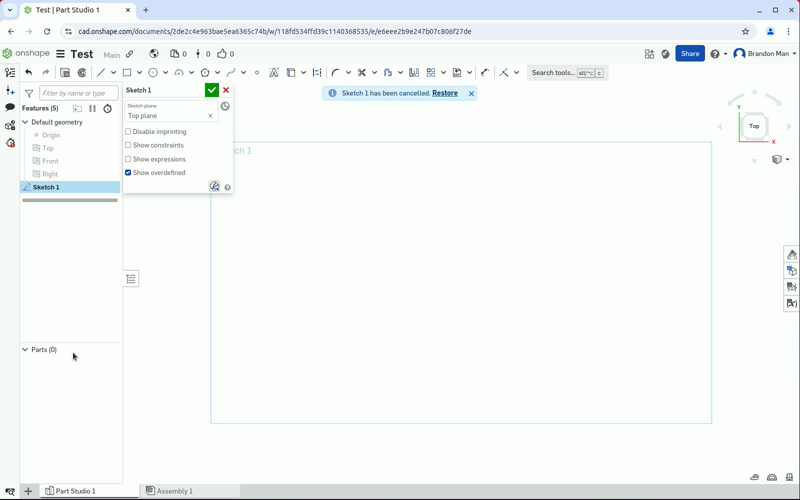
key(c)
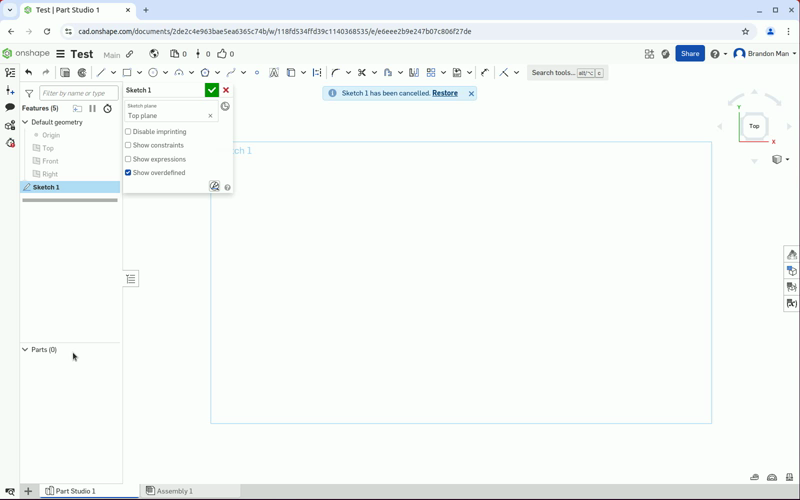
key_down(shift)
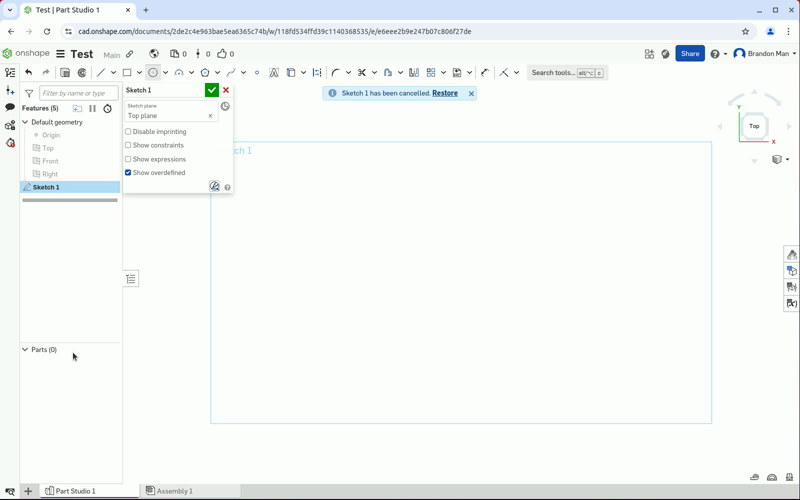
mouse_move(461, 282)
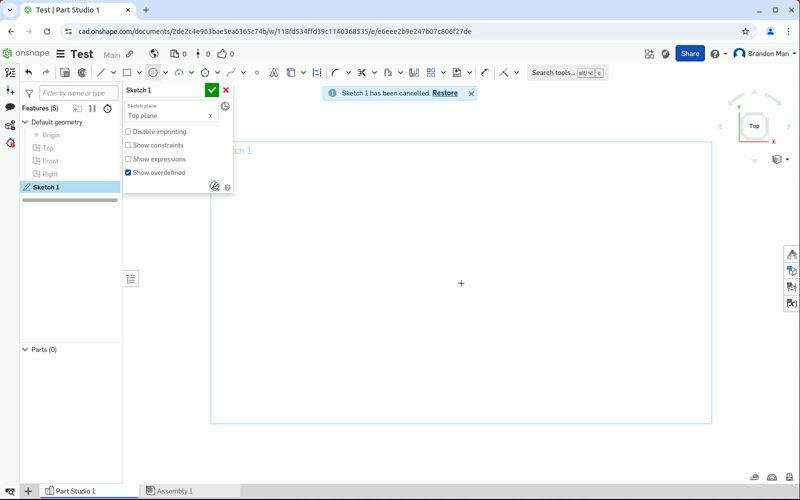
click(461, 282)
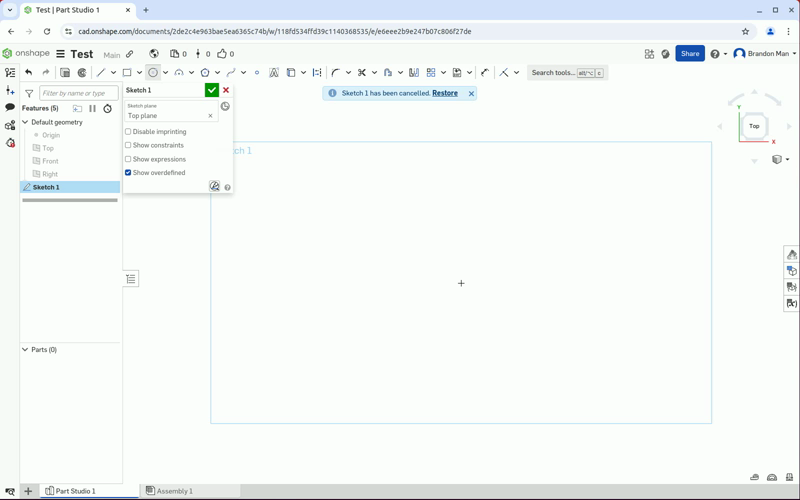
key_up(shift)
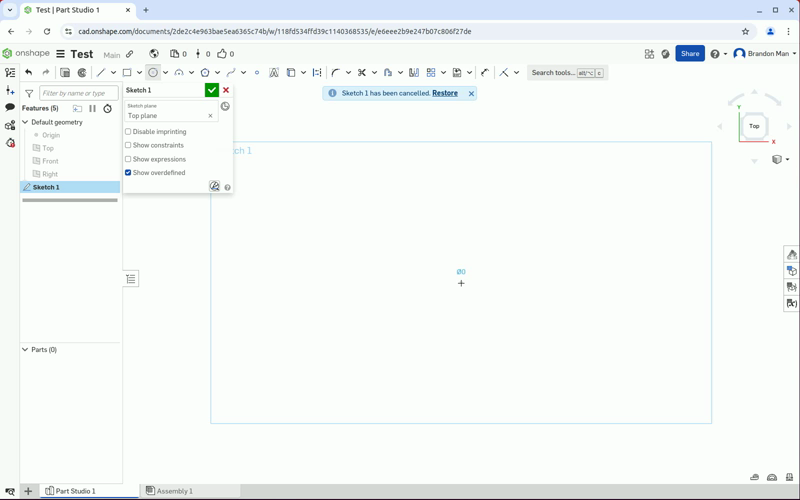
mouse_move(574, 282)
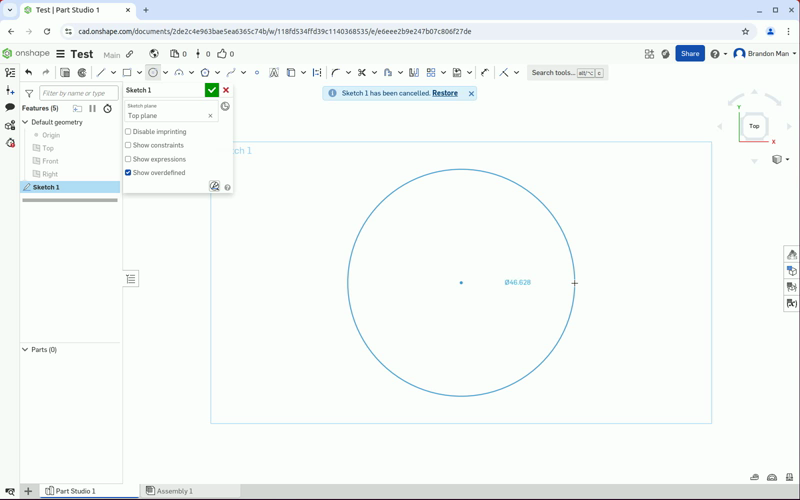
click(574, 282)
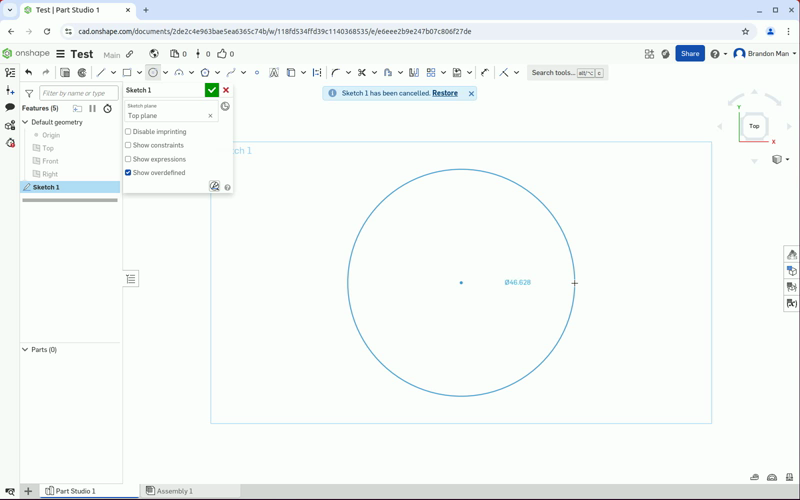
key(esc)
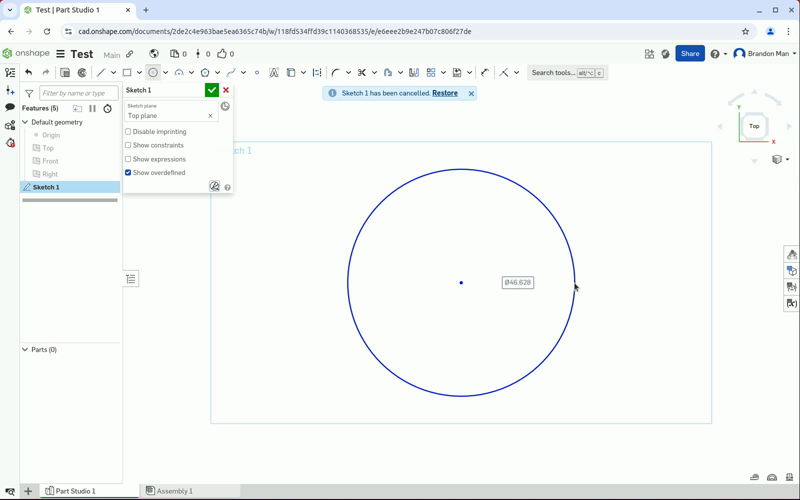
mouse_move(512, 310)
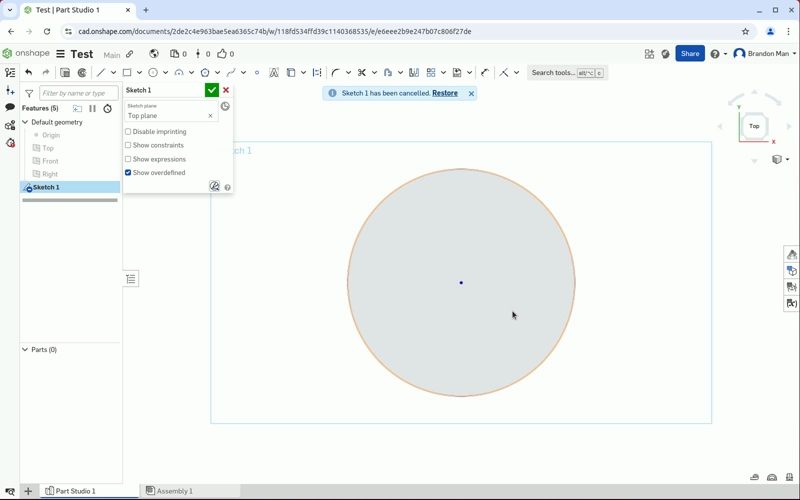
click(512, 310)
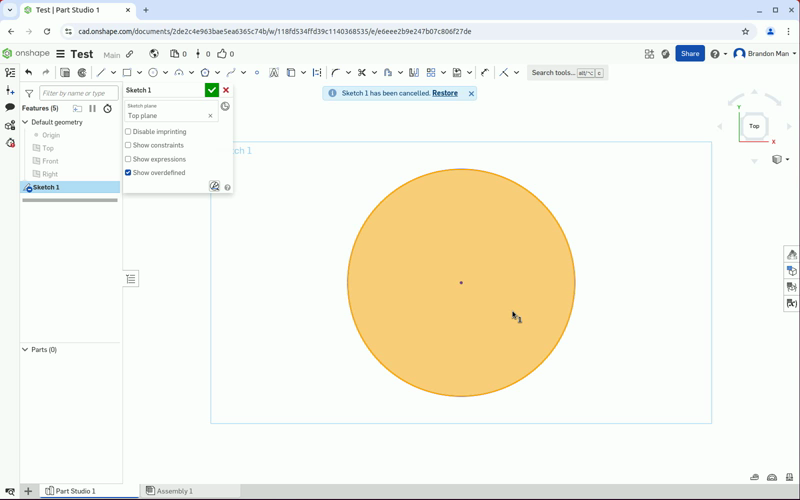
mouse_move(73, 352)
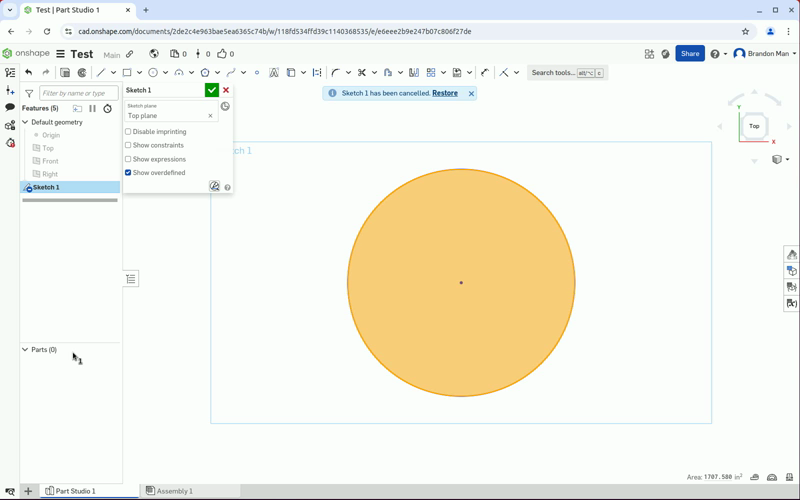
key(shift+y)
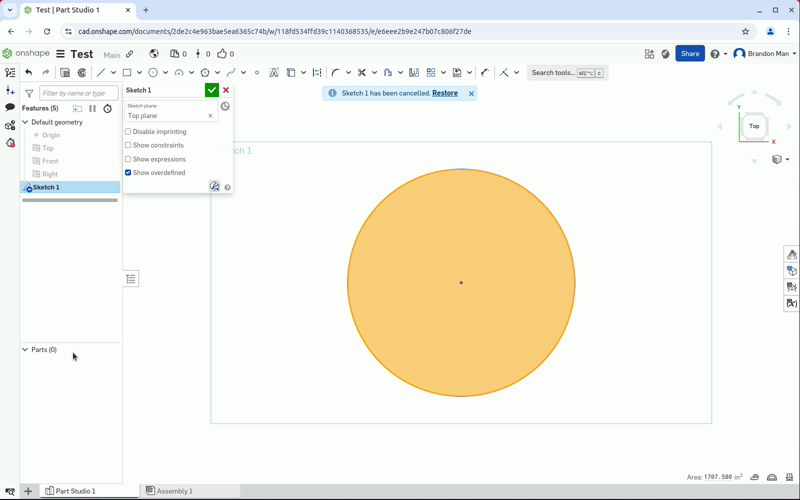
key(shift+e)
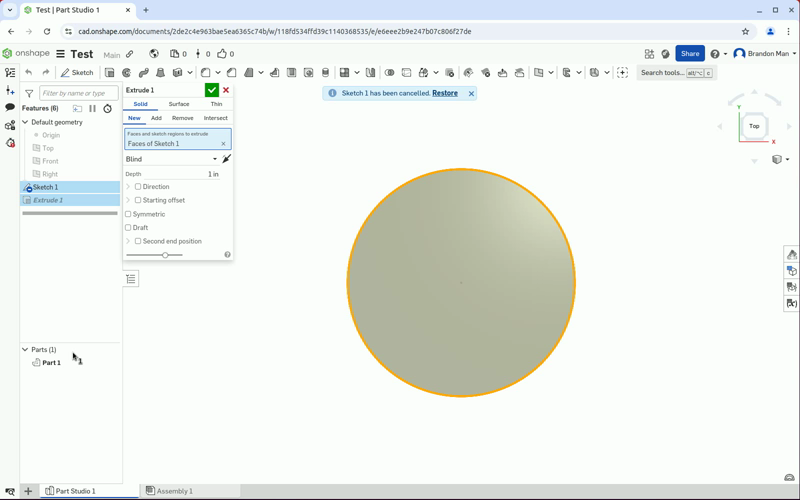
mouse_move(143, 106)
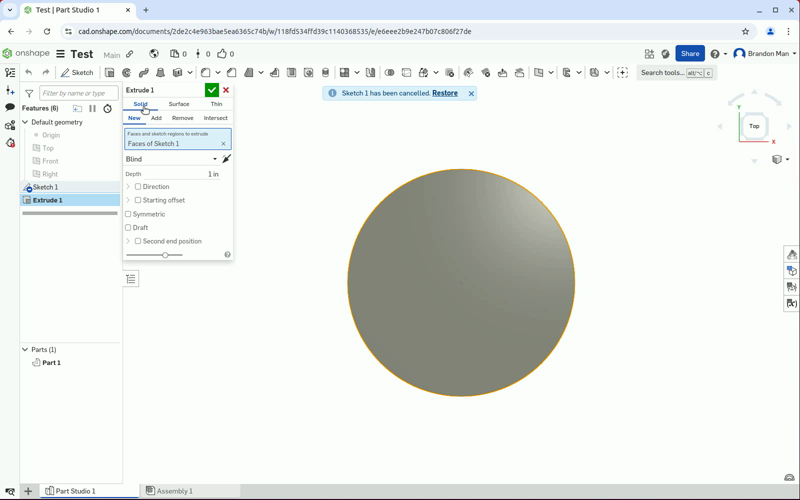
click(143, 106)
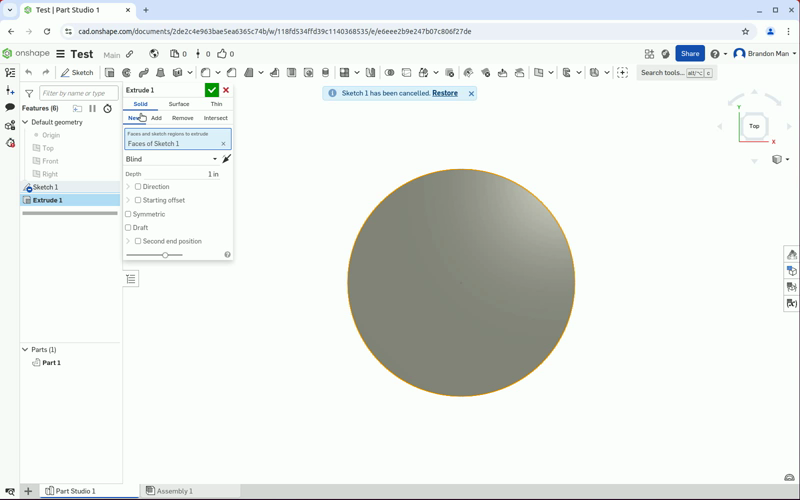
mouse_move(137, 120)
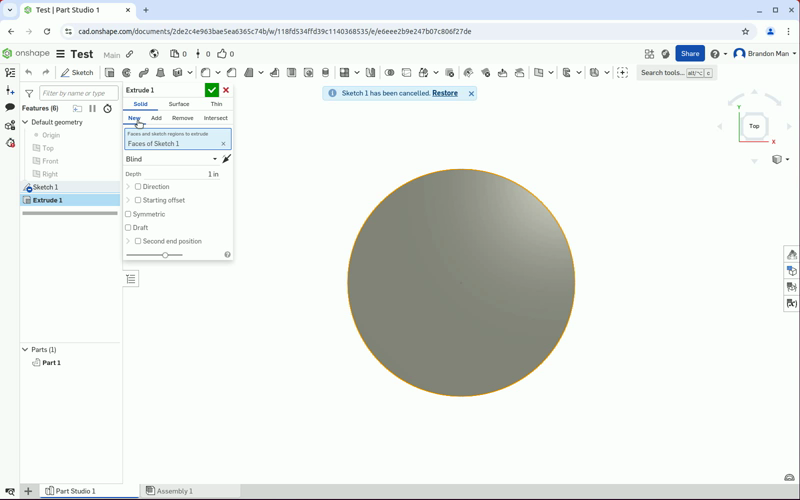
click(137, 120)
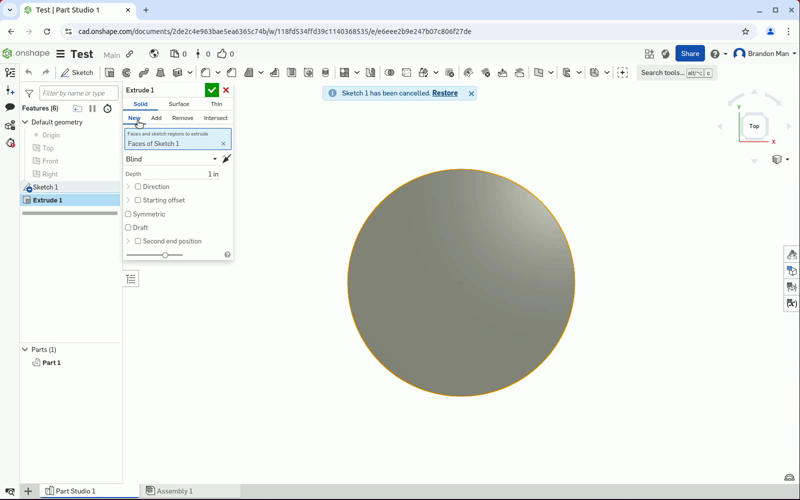
key(tab, 4)
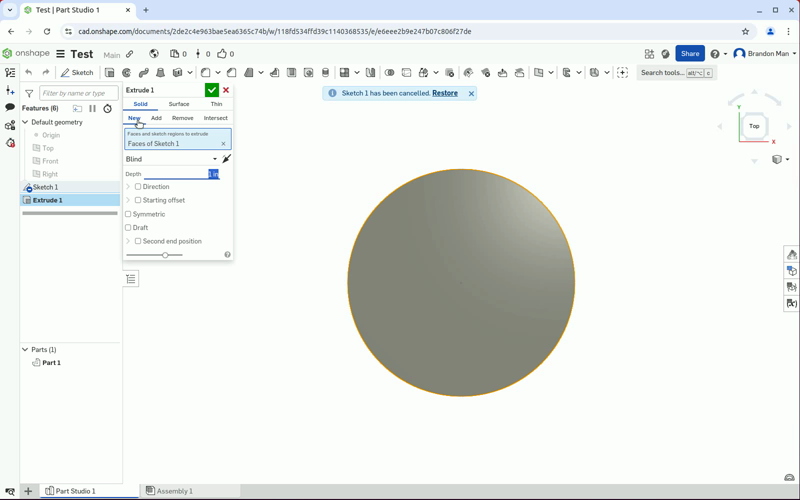
text(1.926)
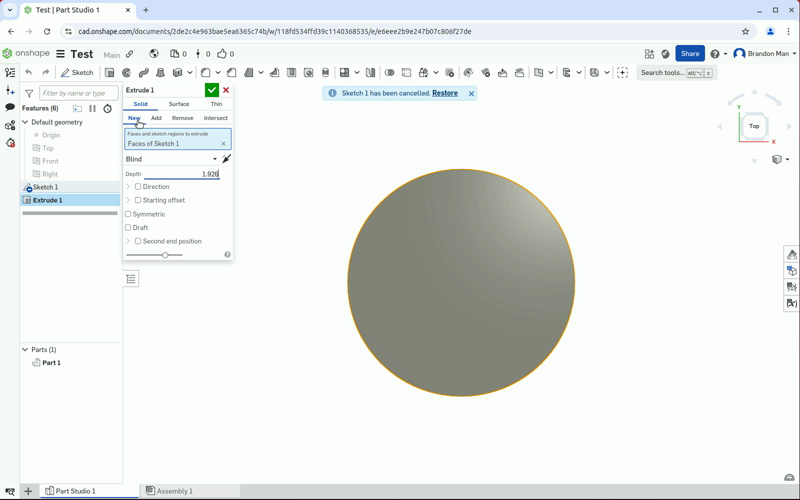
key(enter)
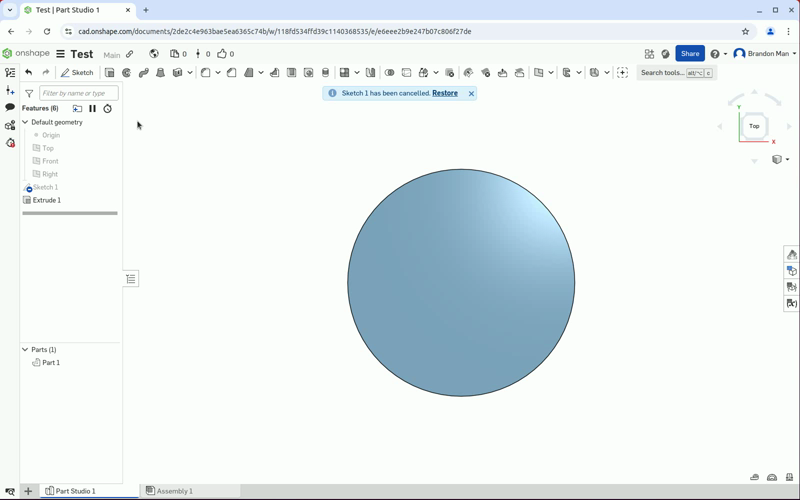
key(shift+h)
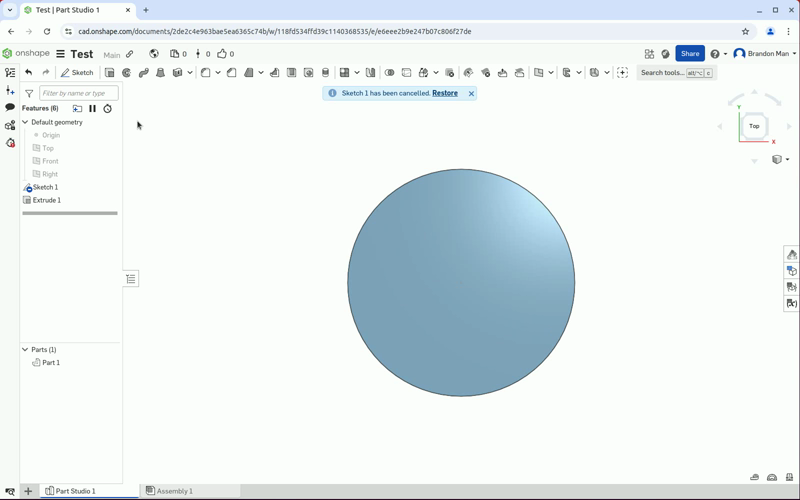
key(shift+h)
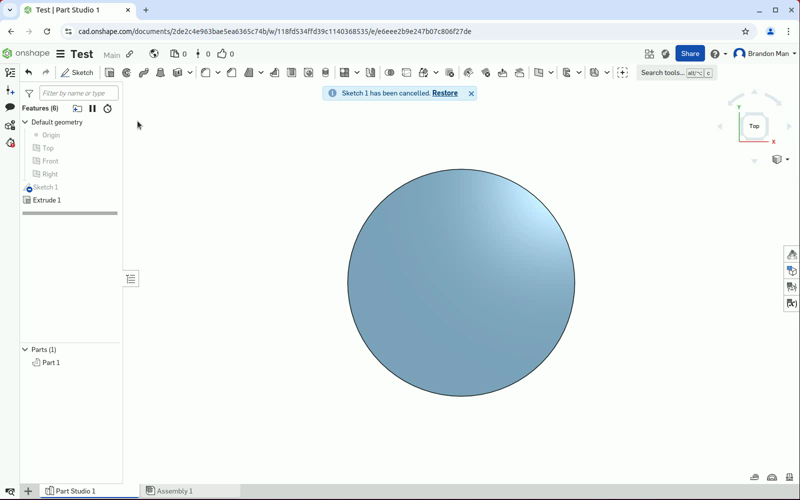
mouse_move(73, 189)
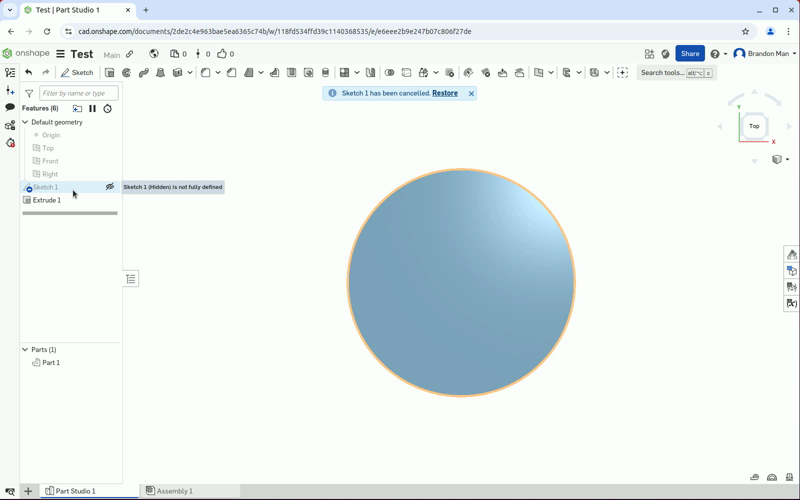
click(73, 189)
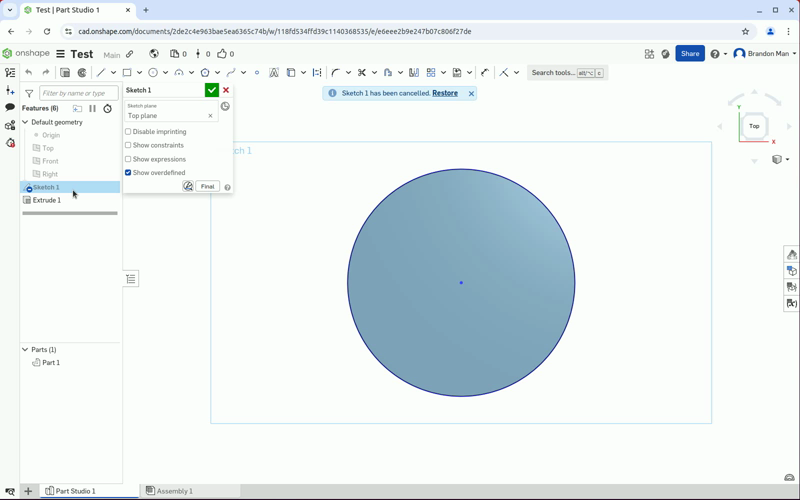
mouse_move(229, 92)
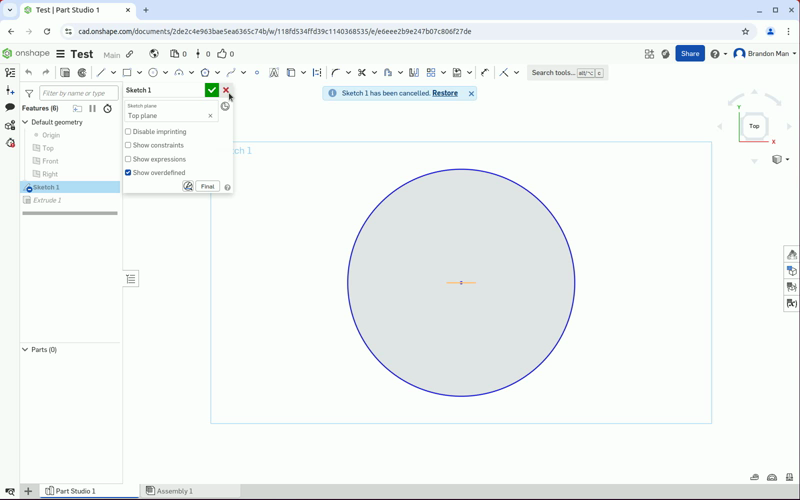
click(229, 92)
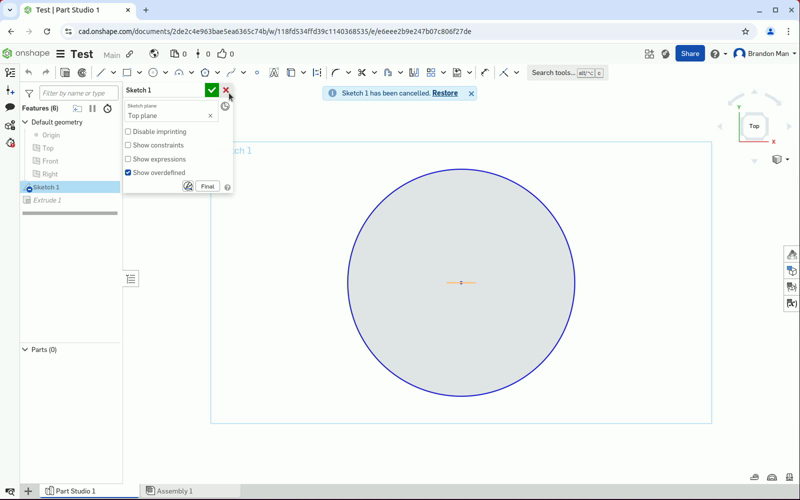
key(shift+s)
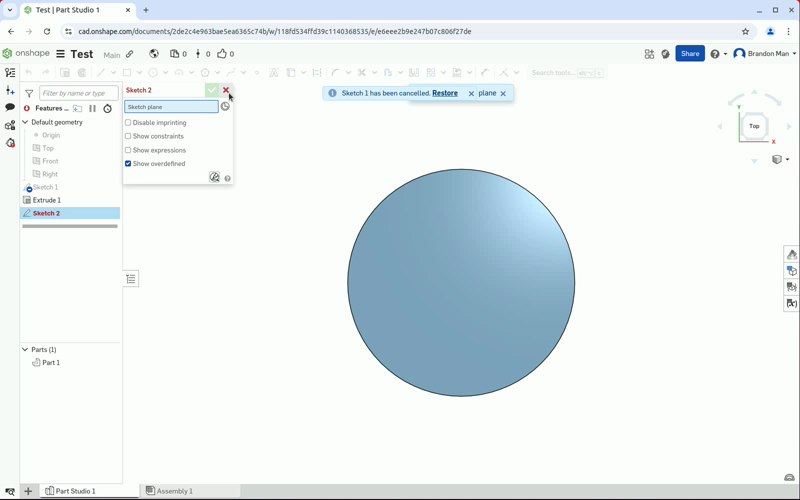
mouse_move(73, 150)
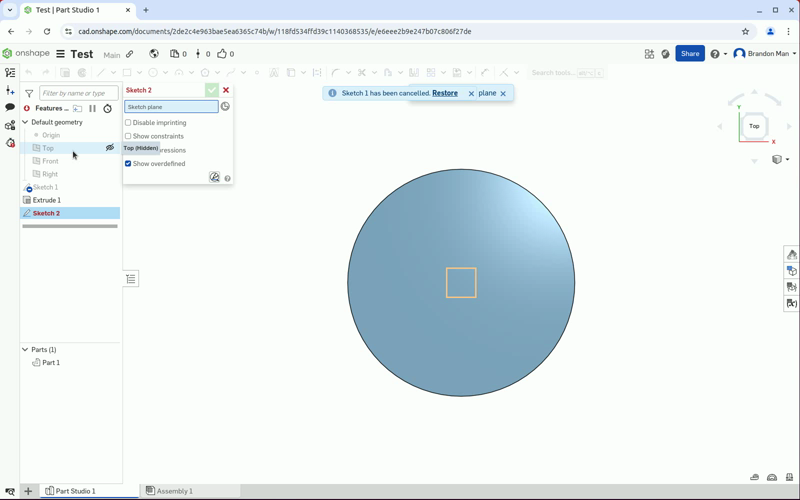
click(73, 150)
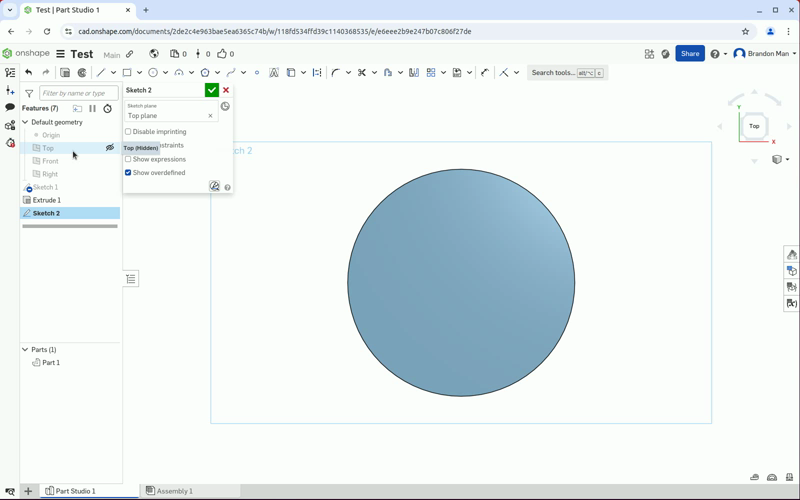
mouse_move(73, 352)
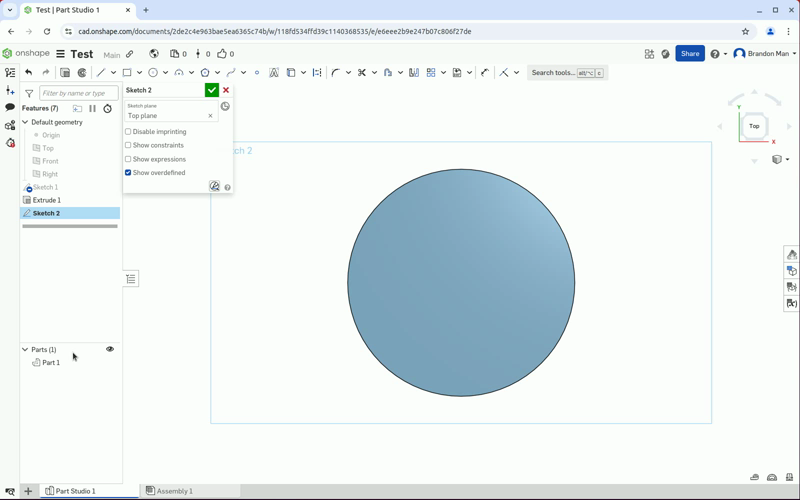
key(y)
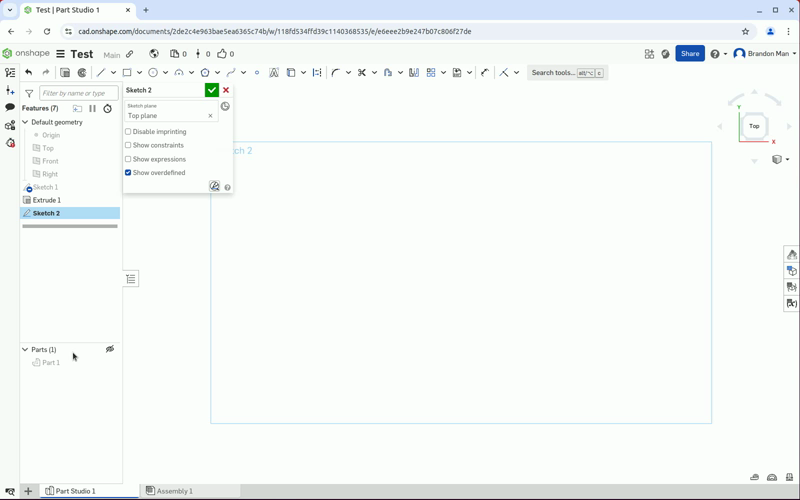
key(c)
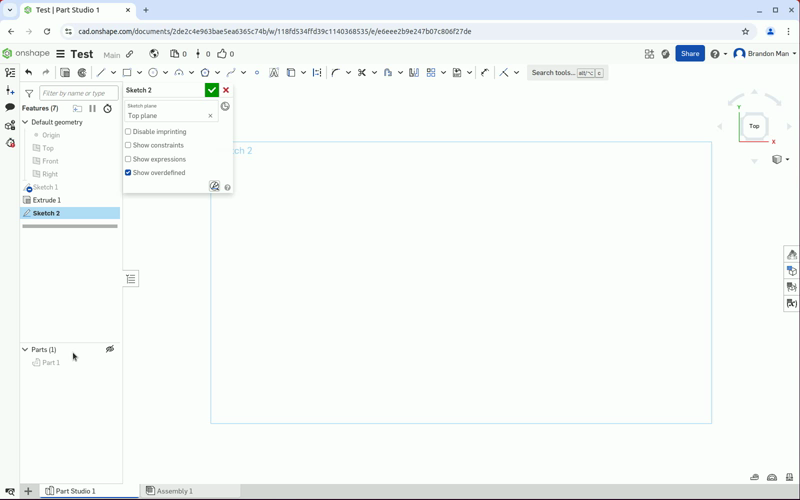
key_down(shift)
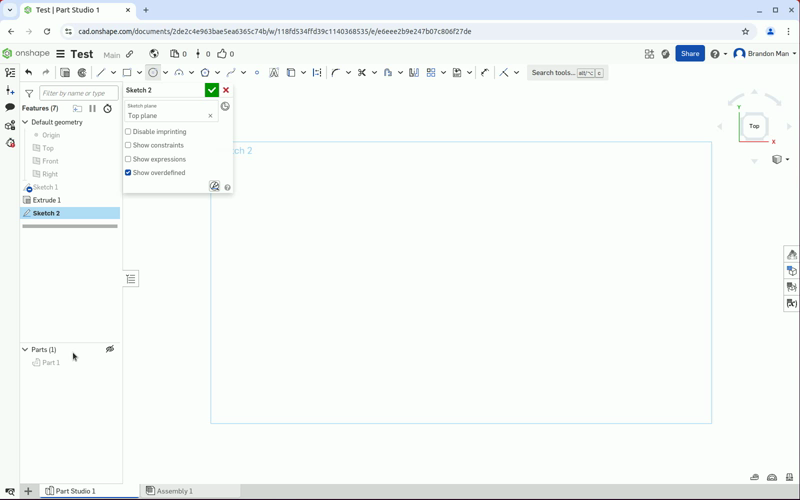
mouse_move(461, 282)
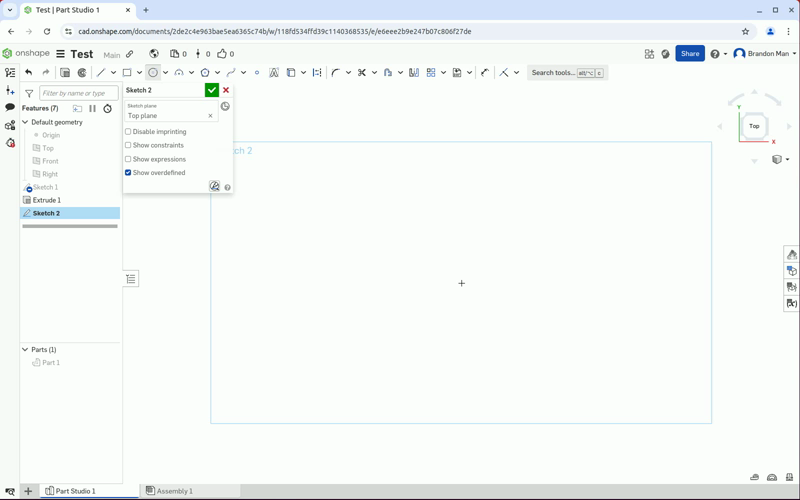
click(461, 282)
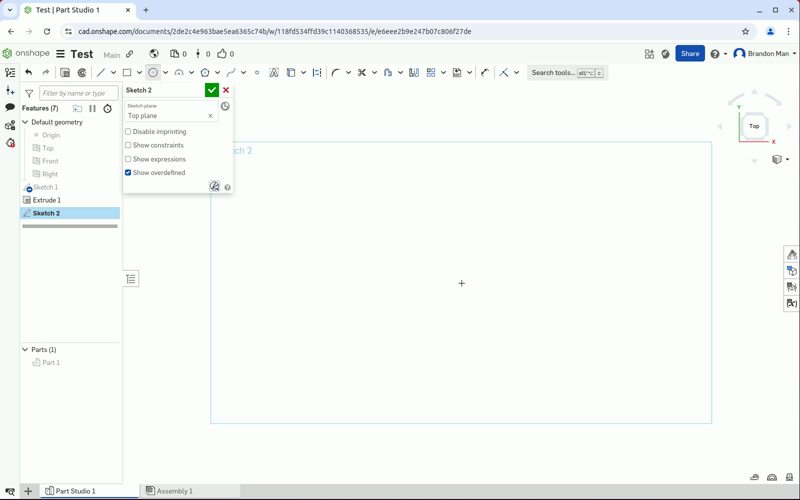
key_up(shift)
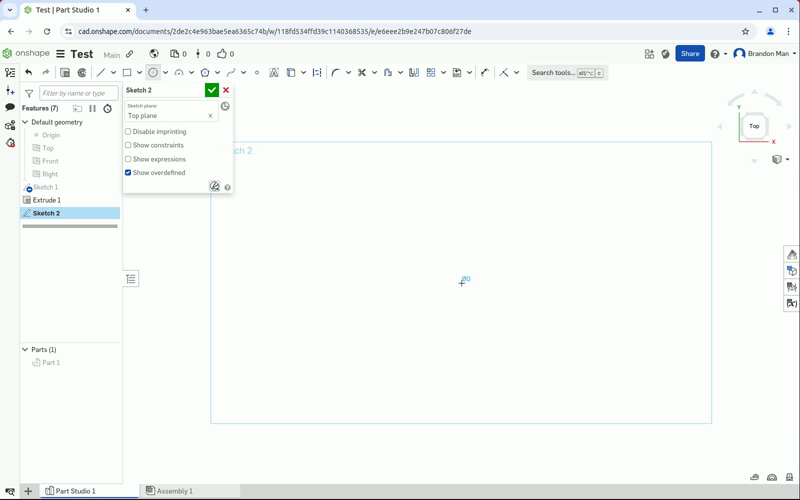
mouse_move(572, 282)
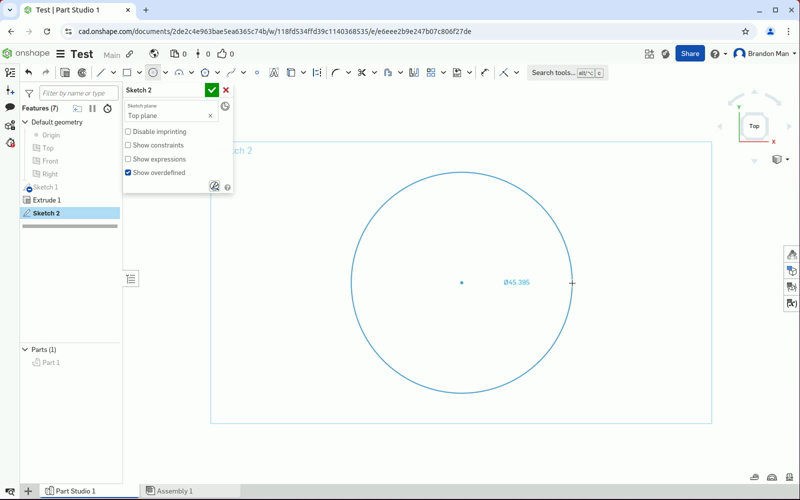
click(572, 282)
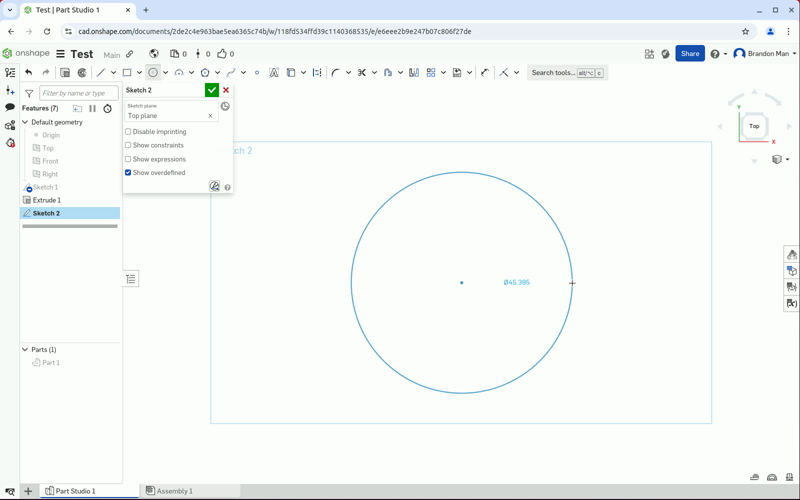
key(esc)
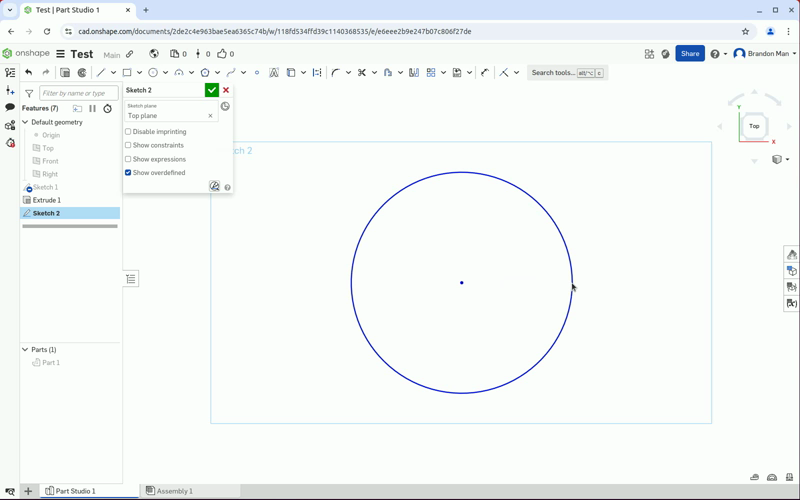
key(c)
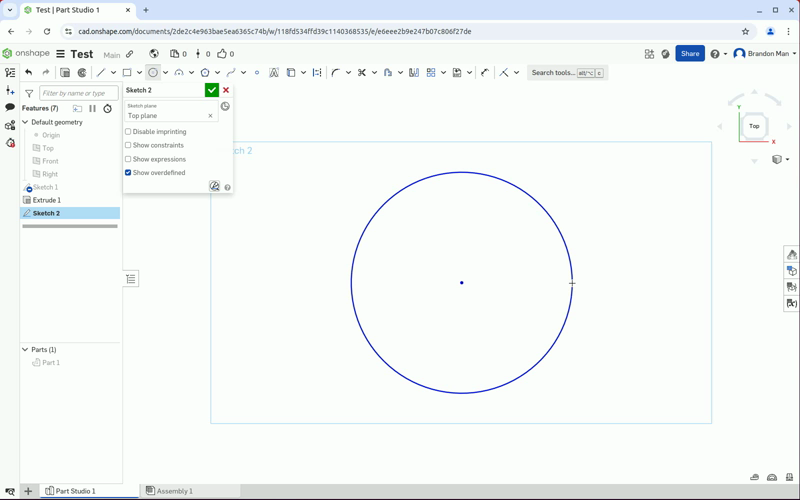
key_down(shift)
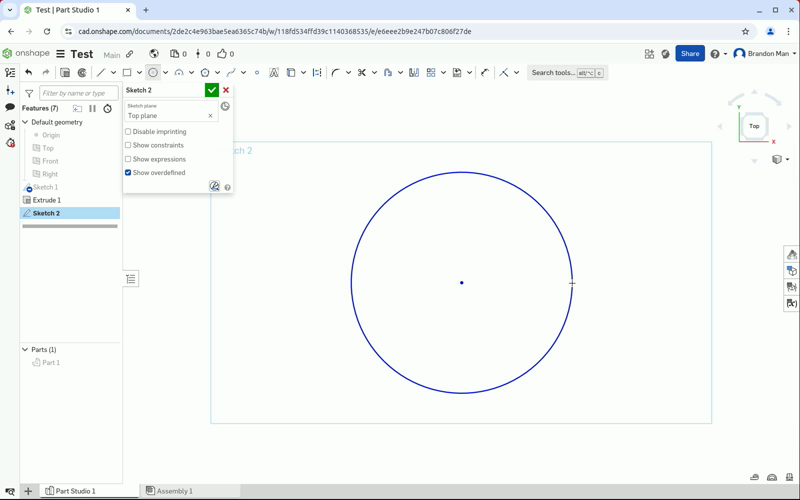
mouse_move(461, 282)
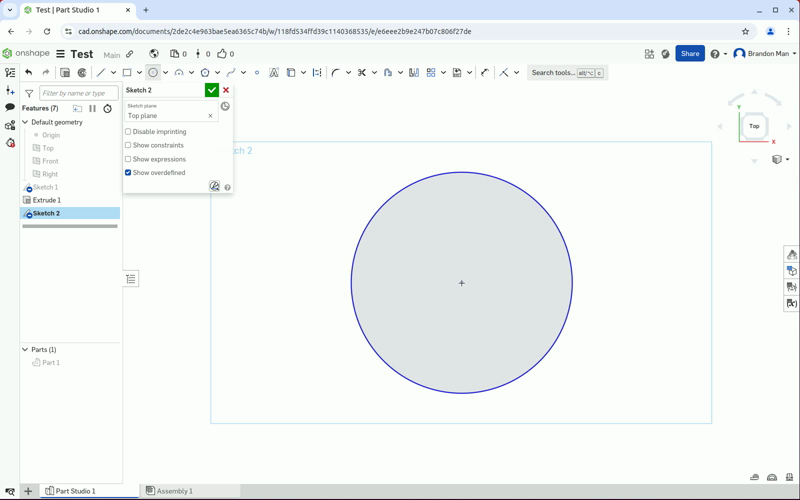
click(461, 282)
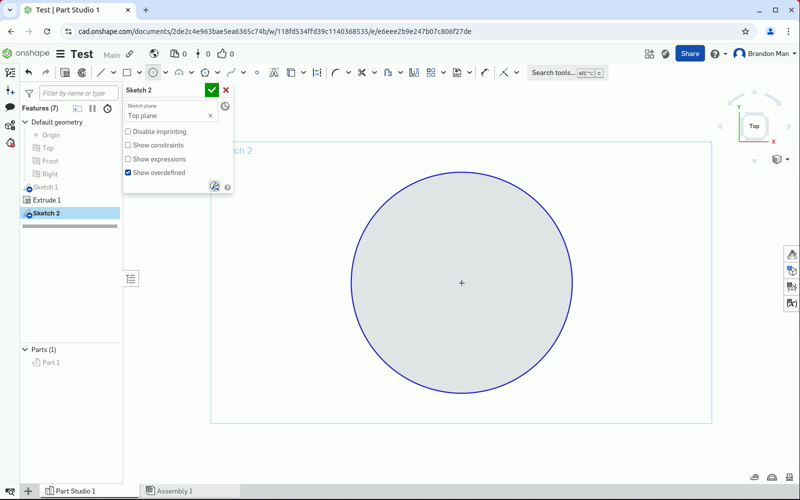
key_up(shift)
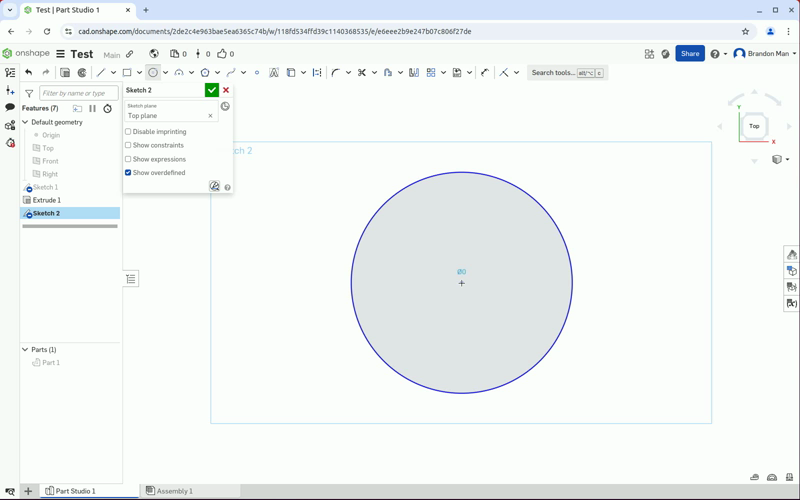
mouse_move(569, 282)
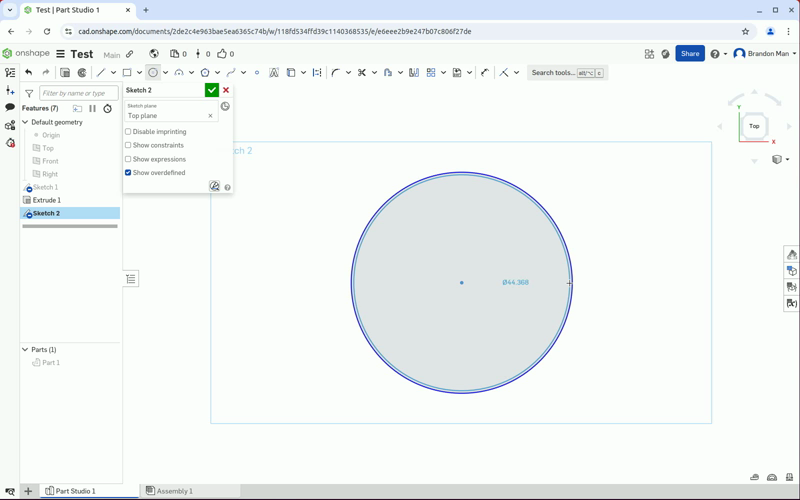
scroll(6)
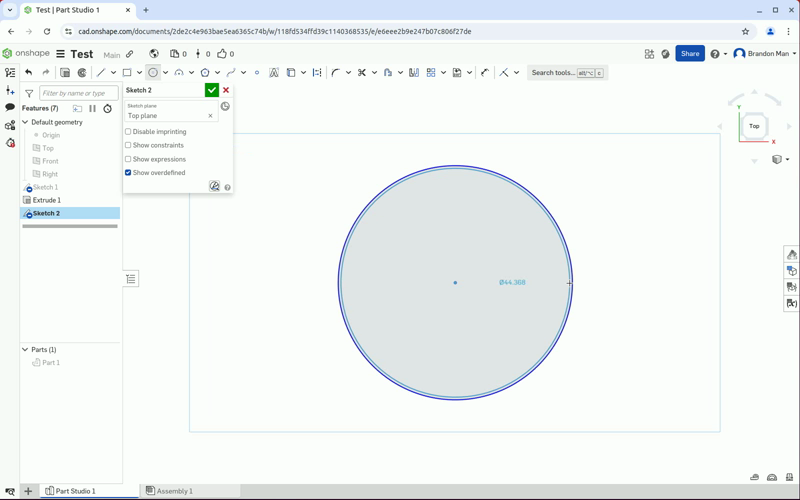
scroll(6)
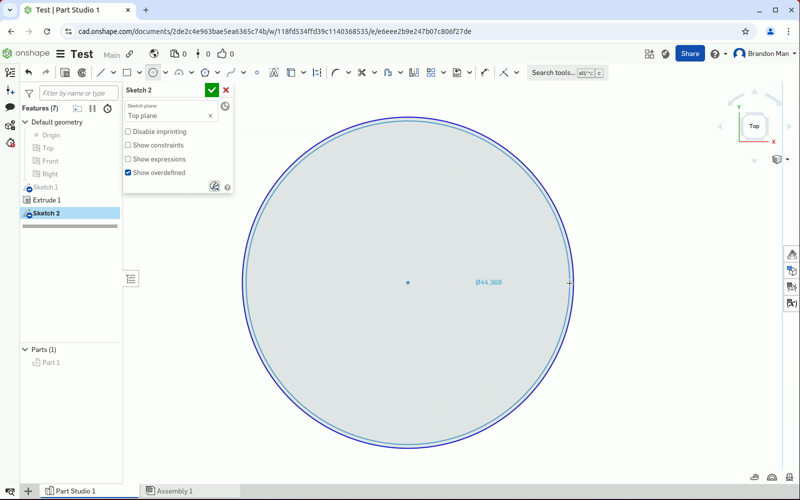
scroll(6)
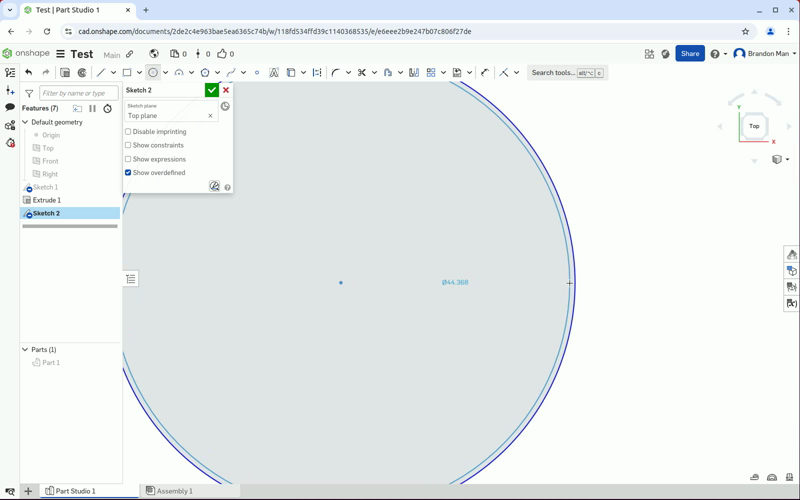
scroll(6)
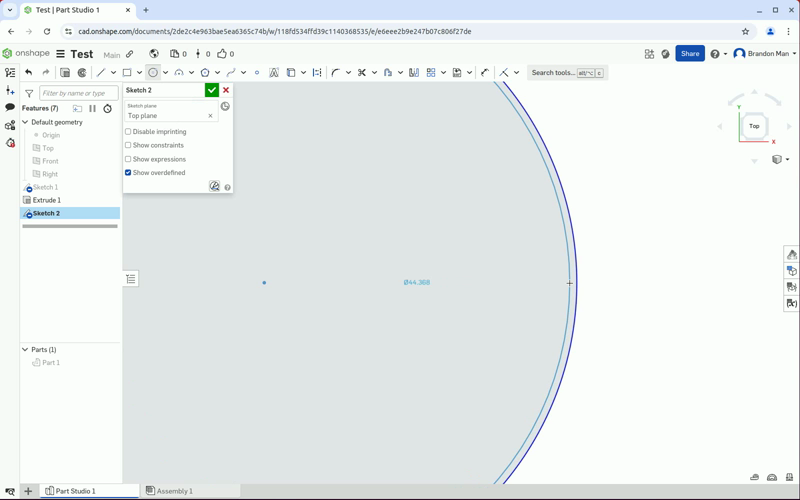
scroll(6)
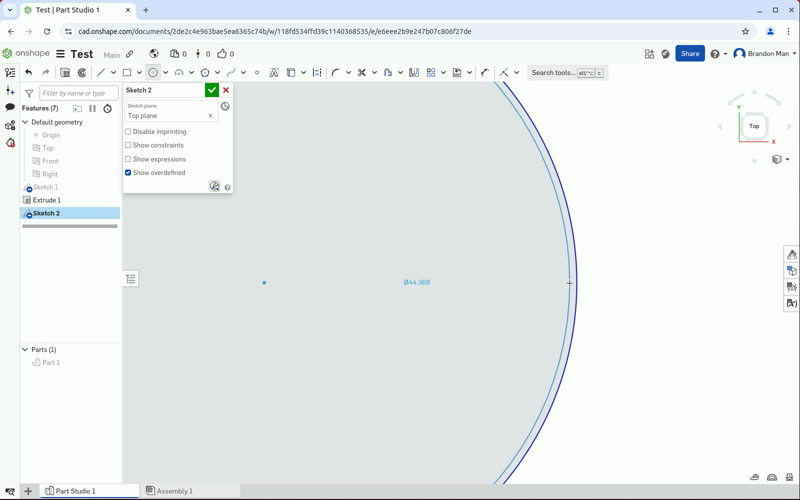
scroll(6)
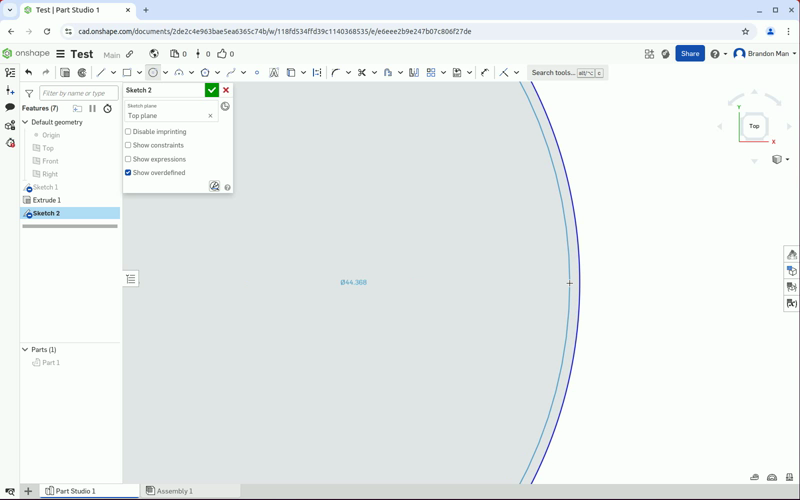
scroll(6)
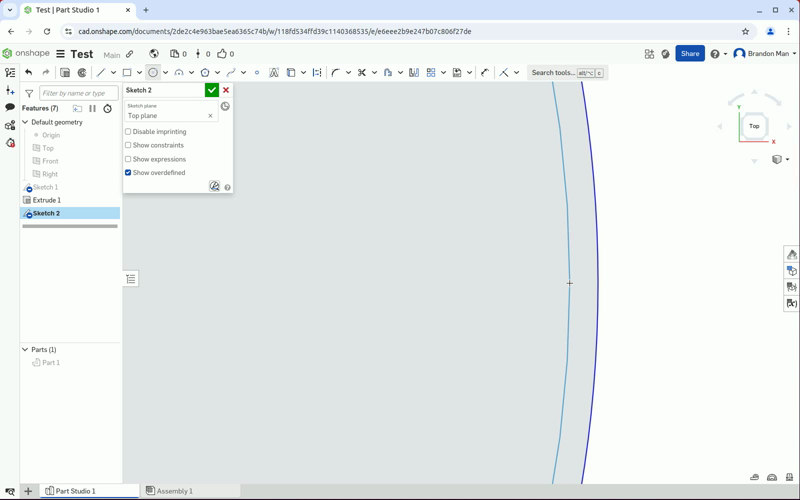
click(569, 282)
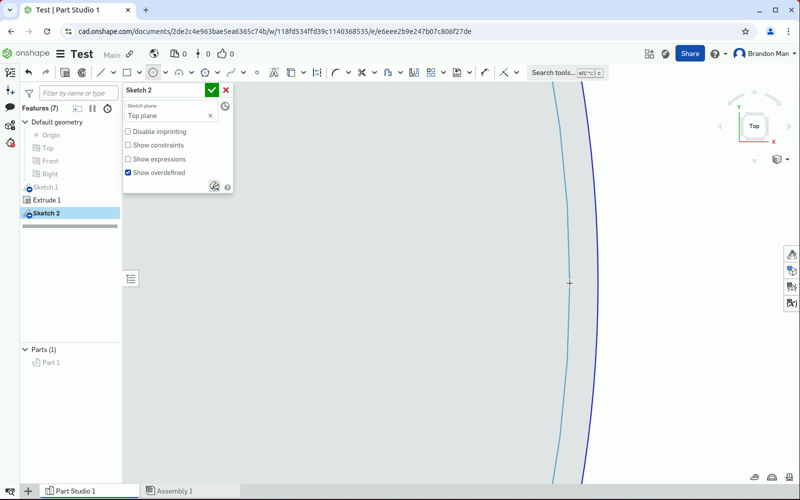
scroll(-6)
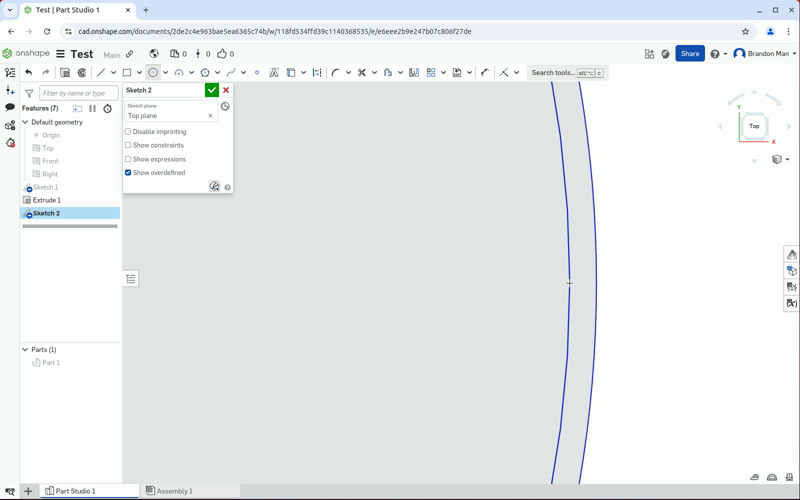
scroll(-6)
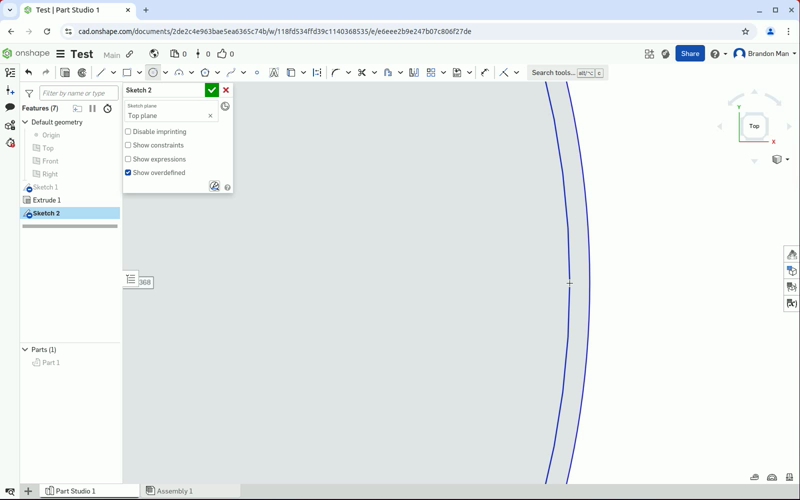
scroll(-6)
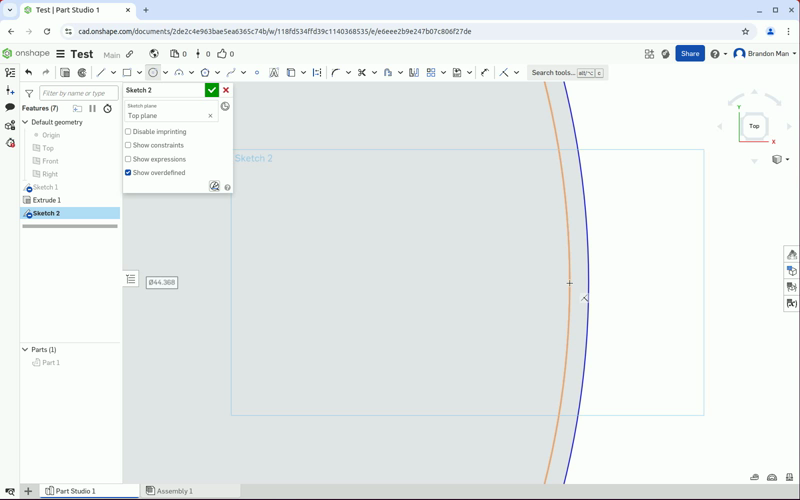
scroll(-6)
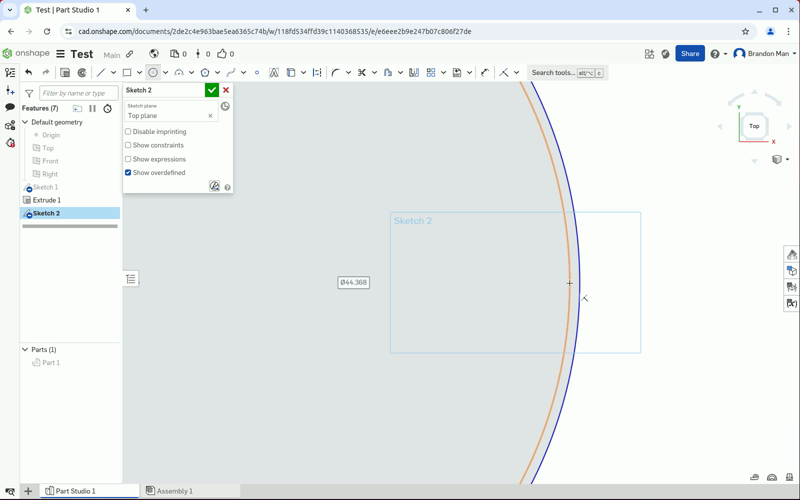
scroll(-6)
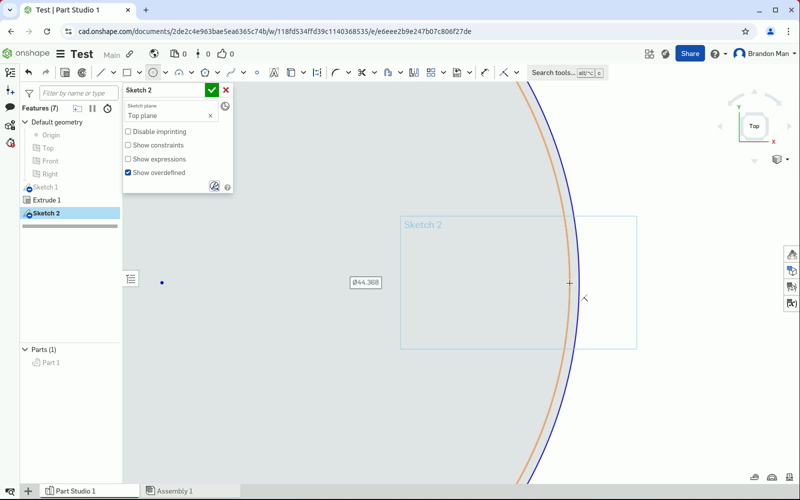
scroll(-6)
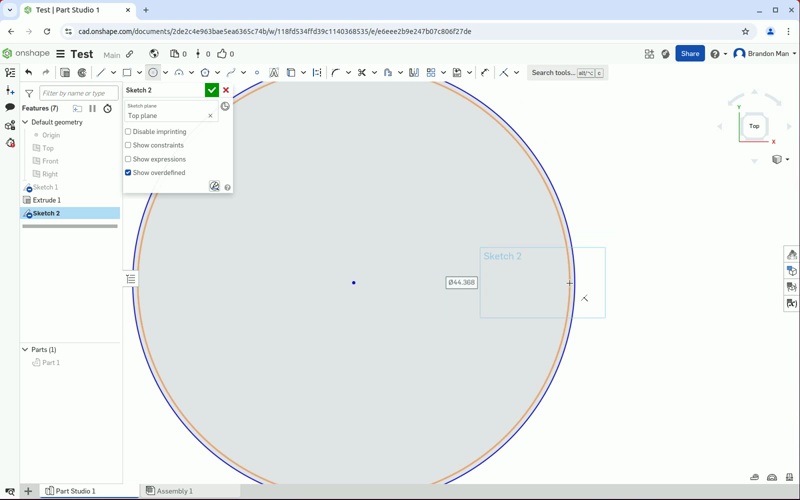
scroll(-6)
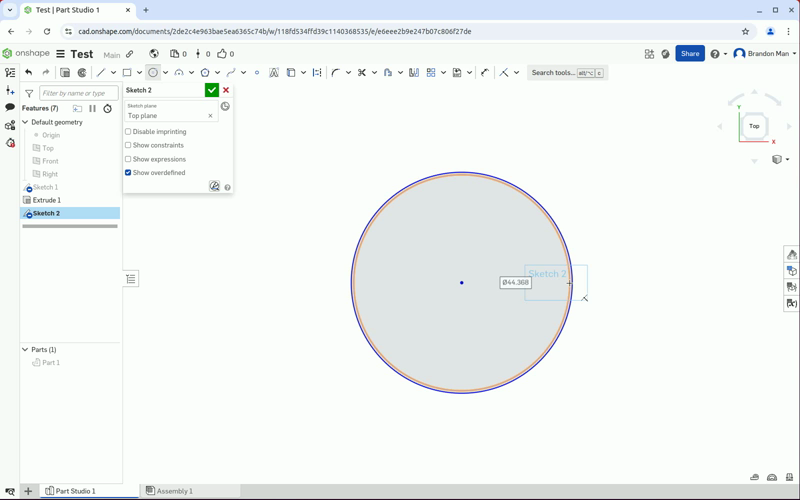
key(esc)
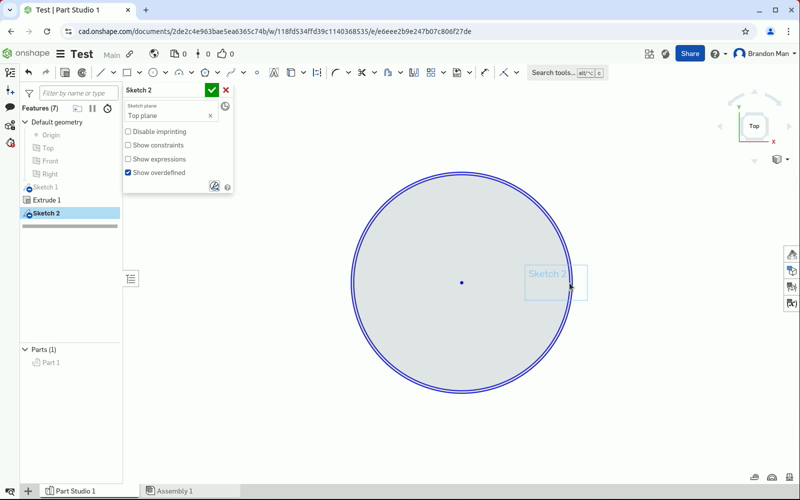
mouse_move(569, 301)
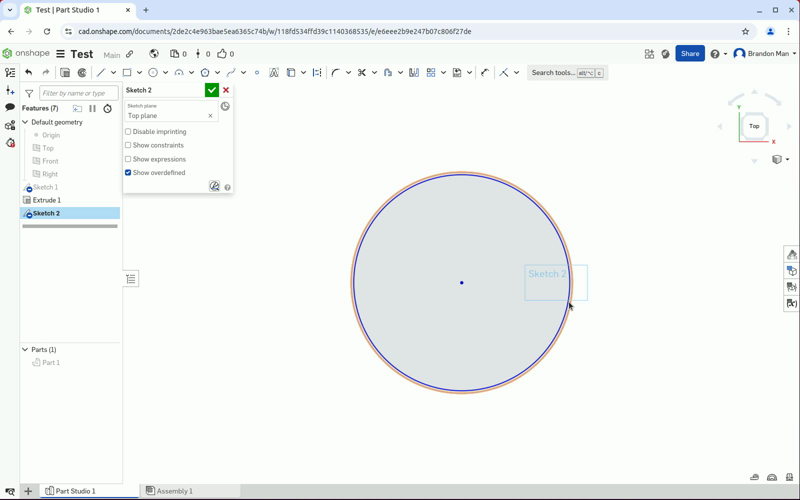
scroll(6)
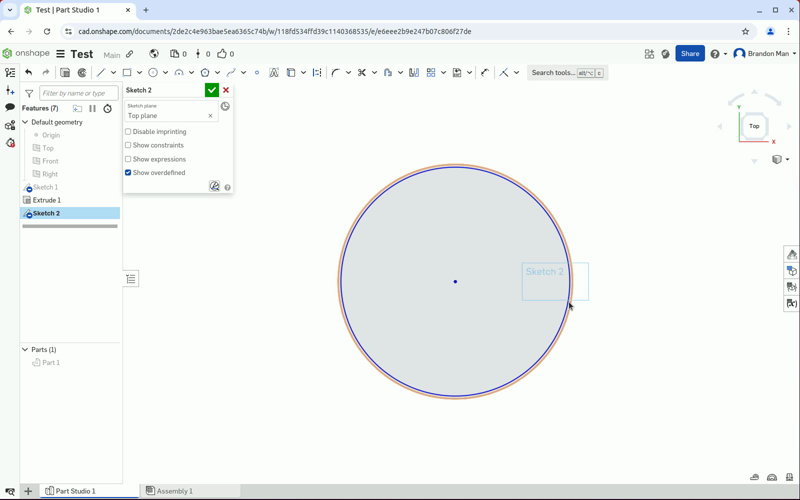
scroll(6)
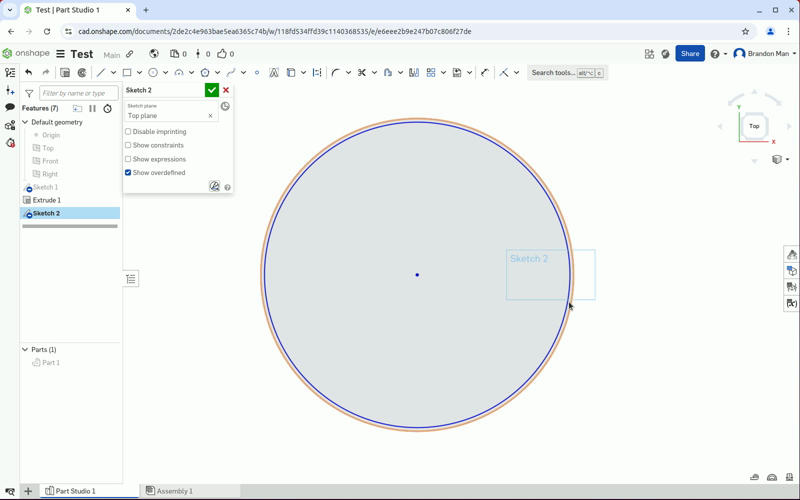
scroll(6)
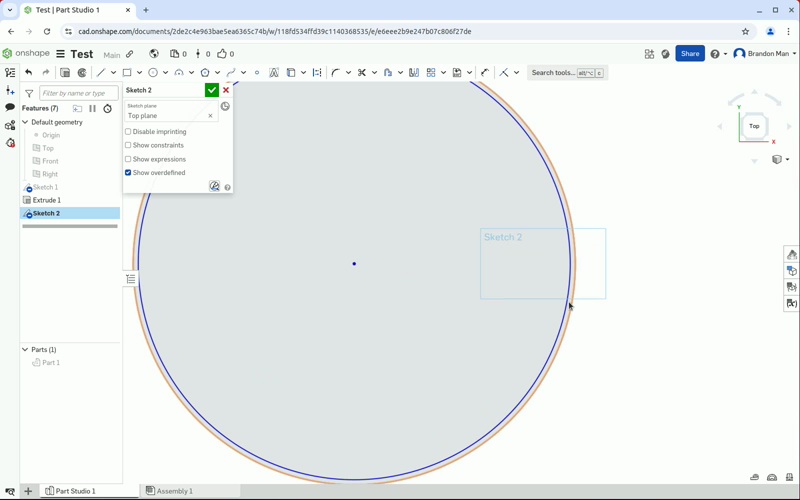
scroll(6)
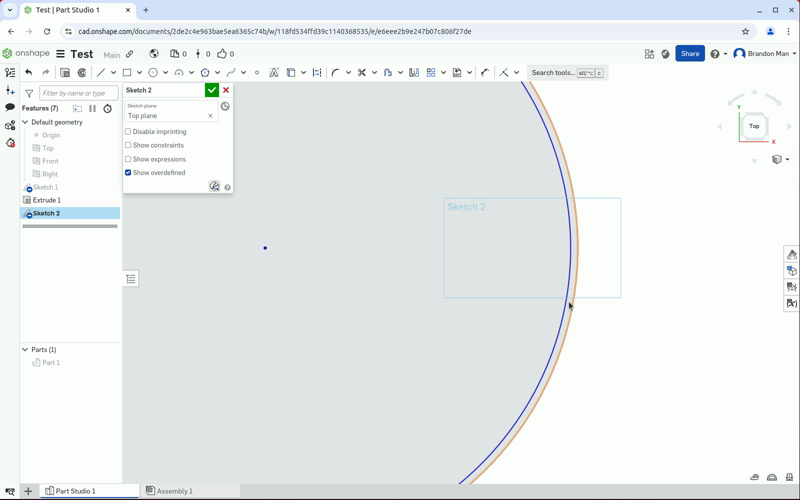
scroll(6)
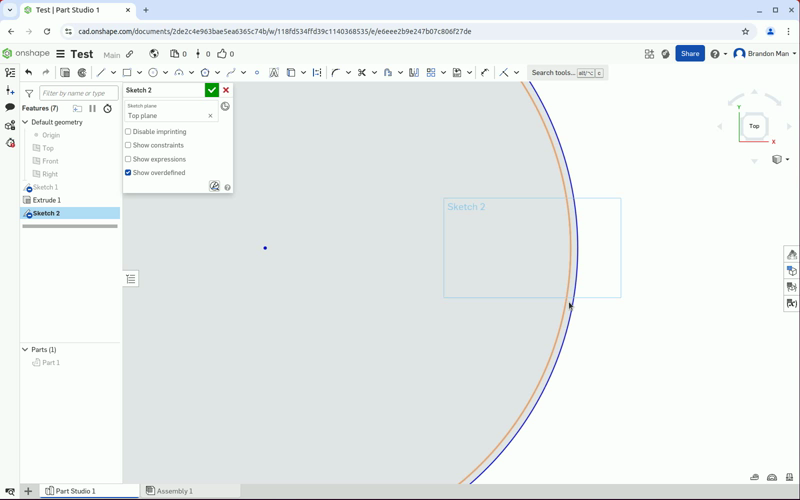
scroll(6)
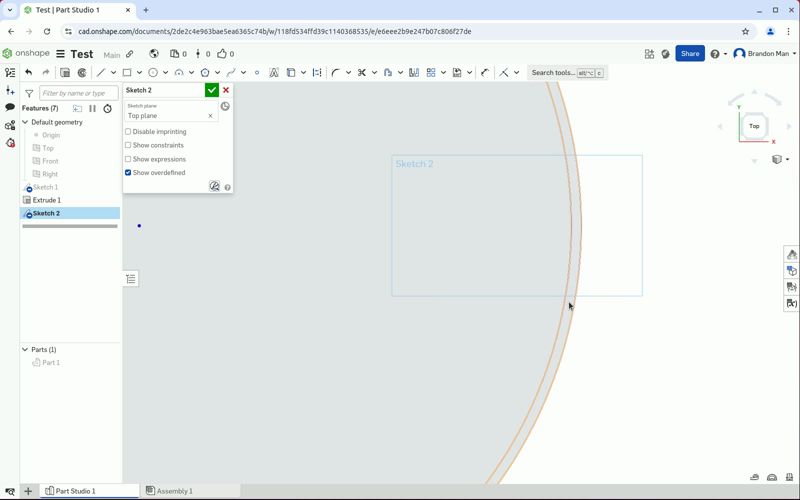
scroll(6)
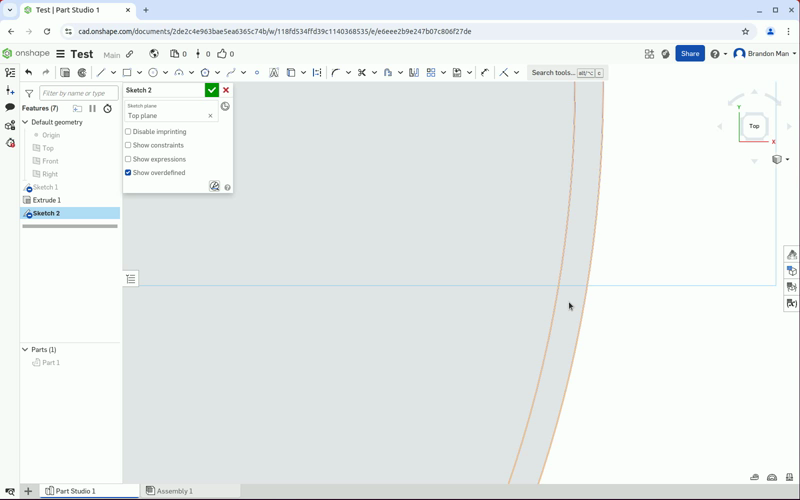
click(569, 301)
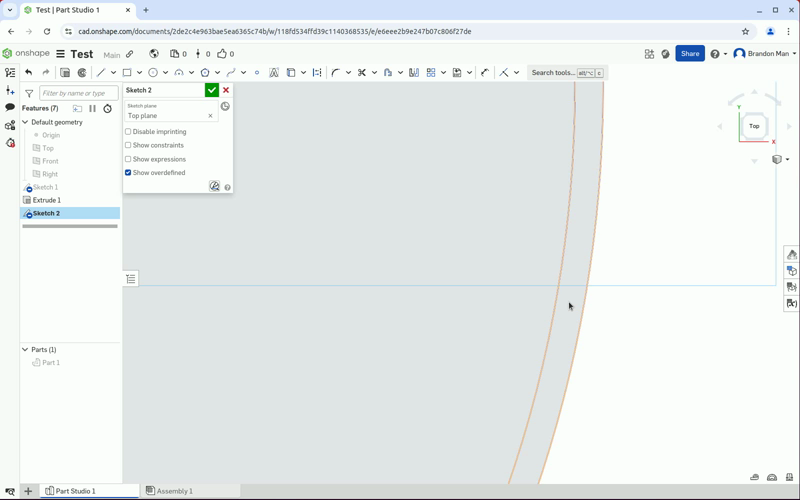
scroll(-6)
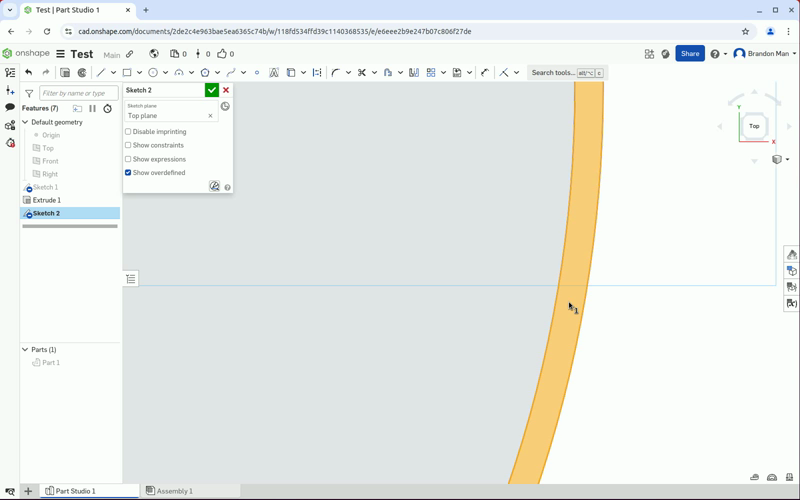
scroll(-6)
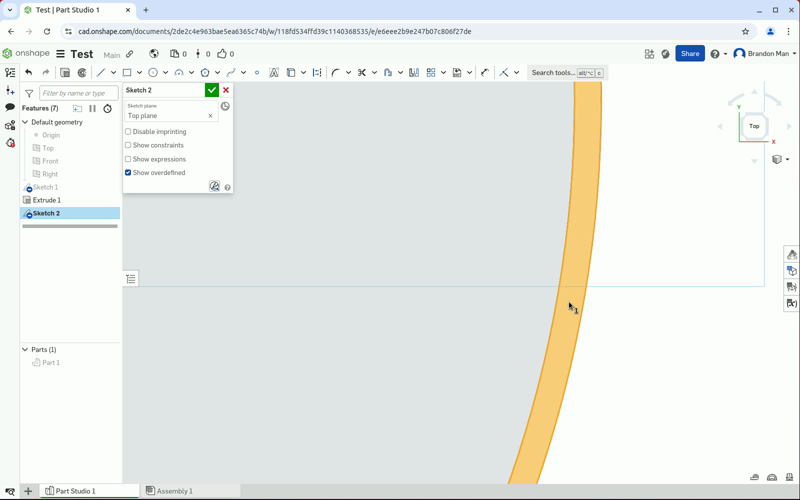
scroll(-6)
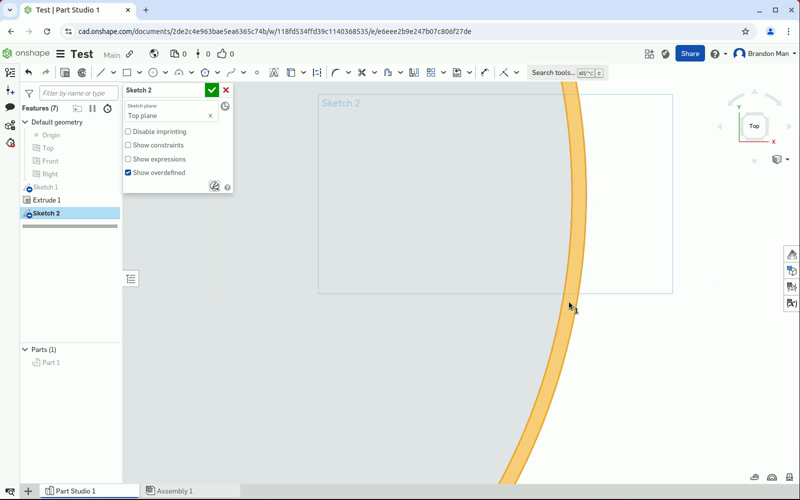
scroll(-6)
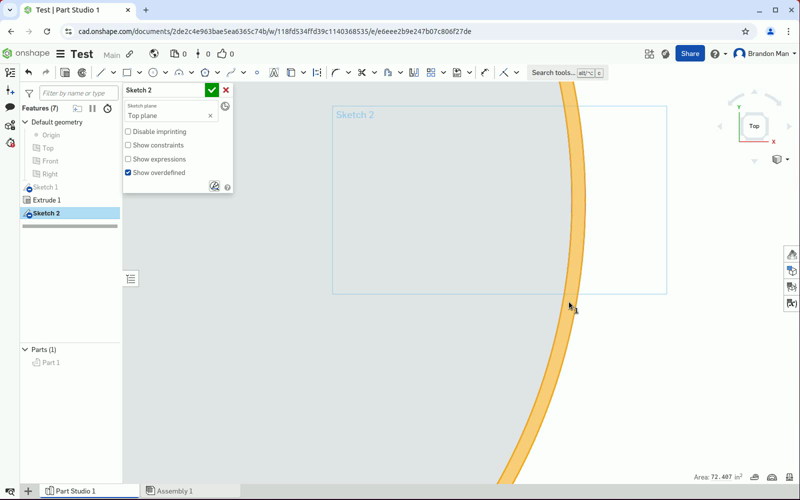
scroll(-6)
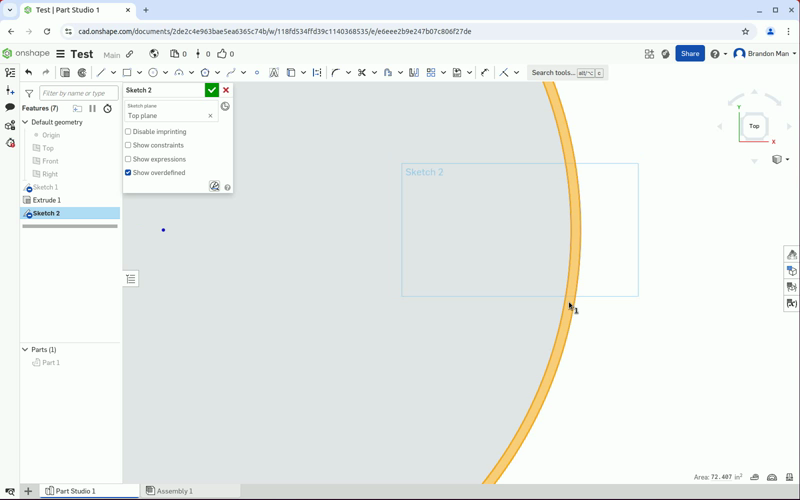
scroll(-6)
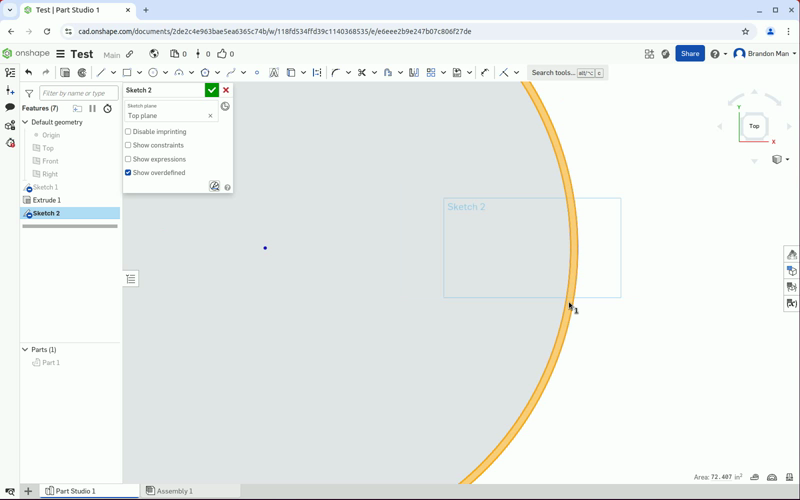
scroll(-6)
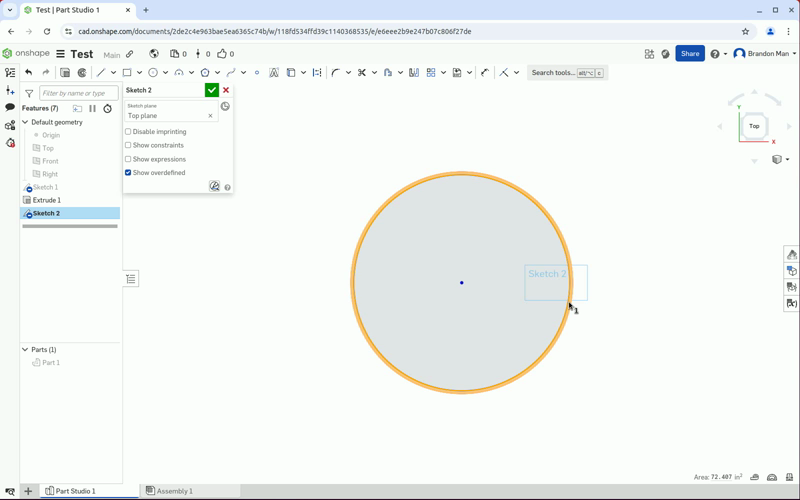
mouse_move(73, 352)
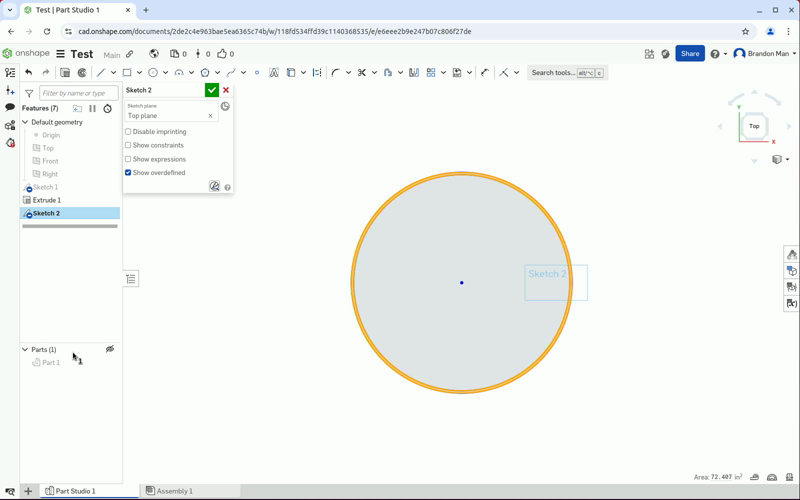
key(shift+y)
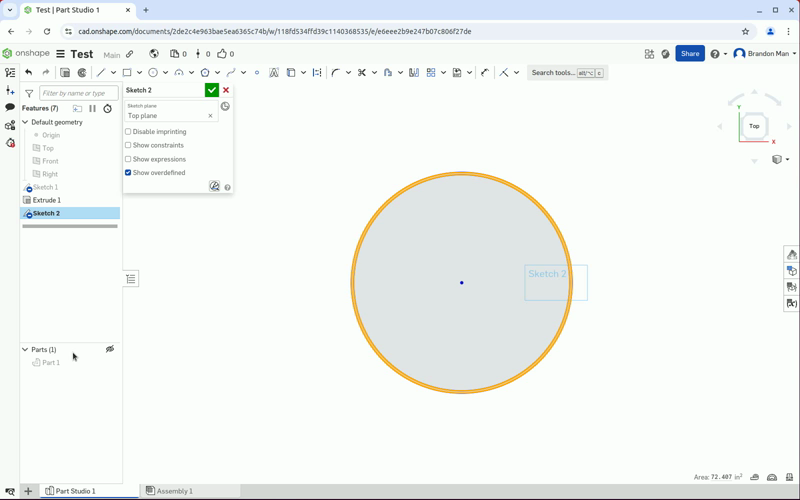
key(shift+e)
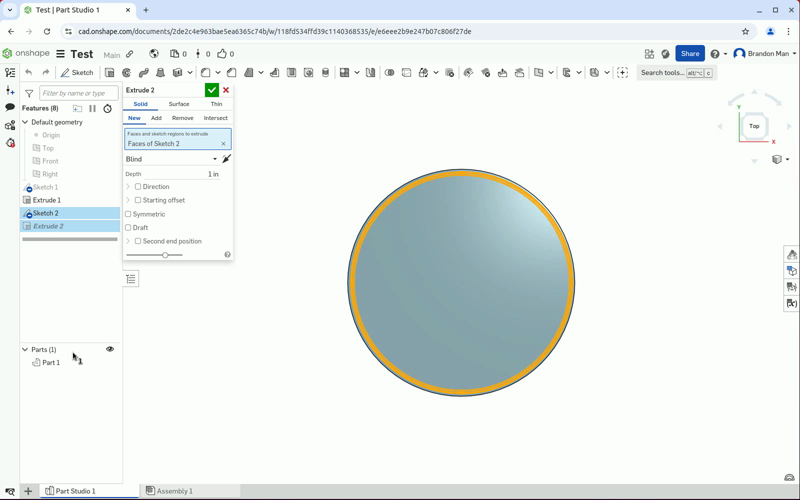
mouse_move(143, 106)
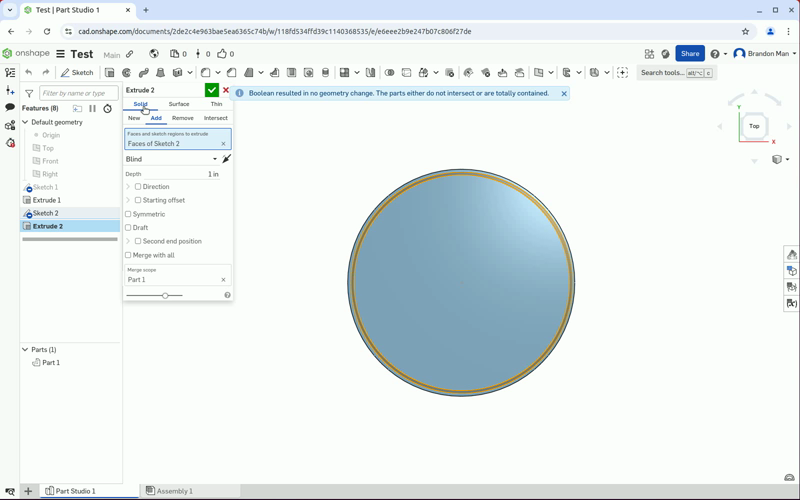
click(143, 106)
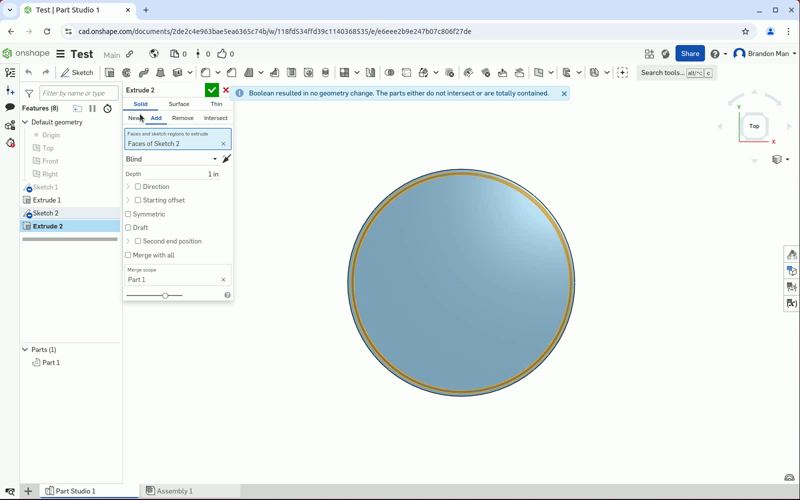
mouse_move(137, 120)
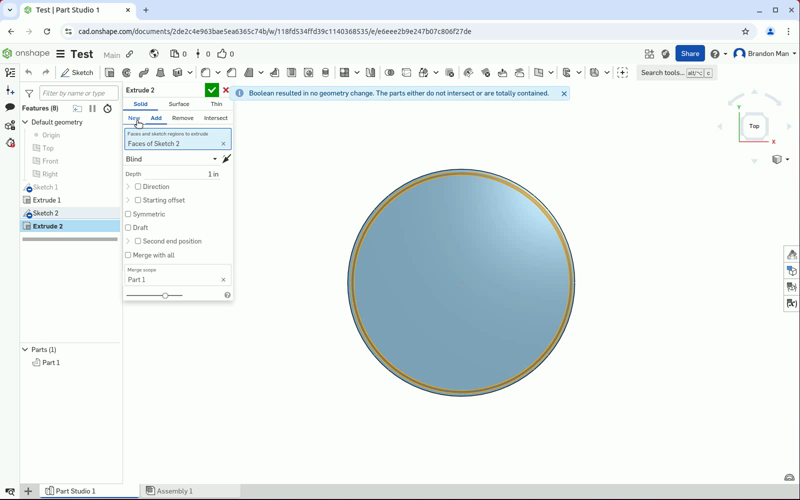
click(137, 120)
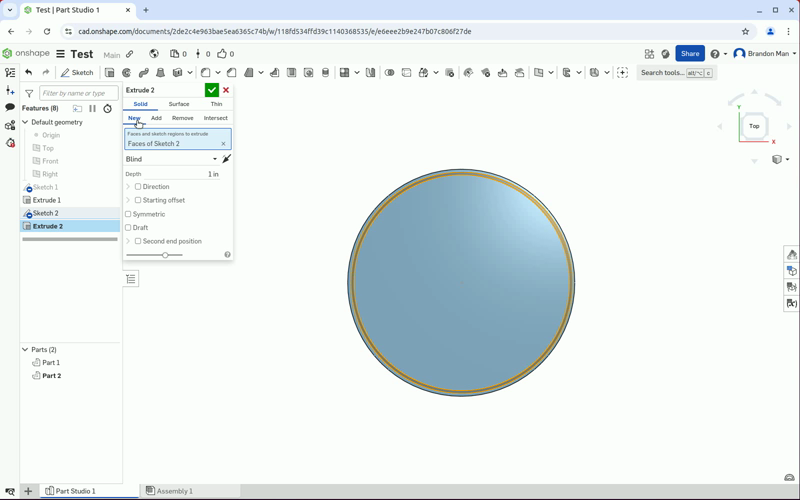
key(tab, 4)
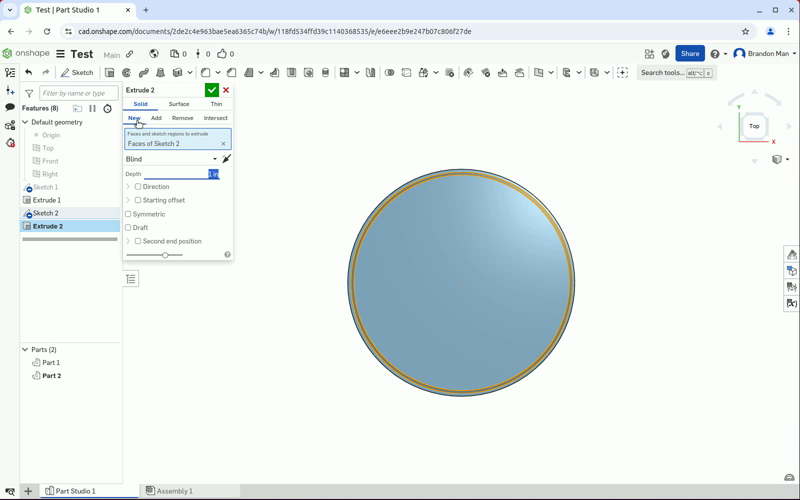
text(15.165)
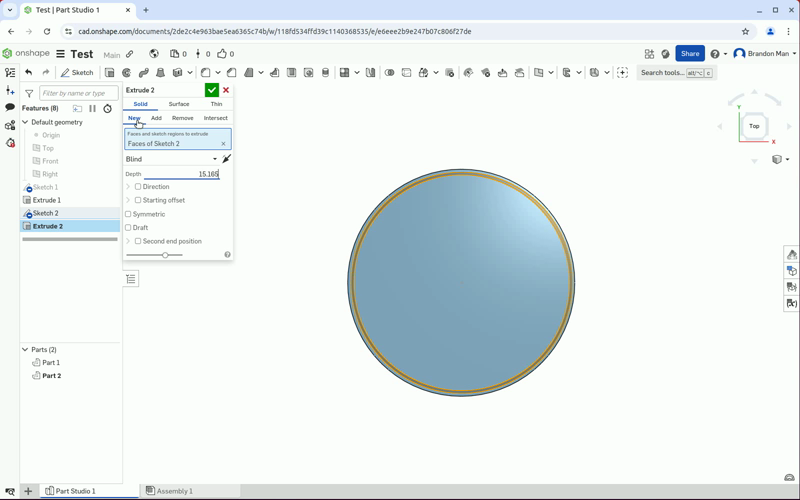
key(enter)
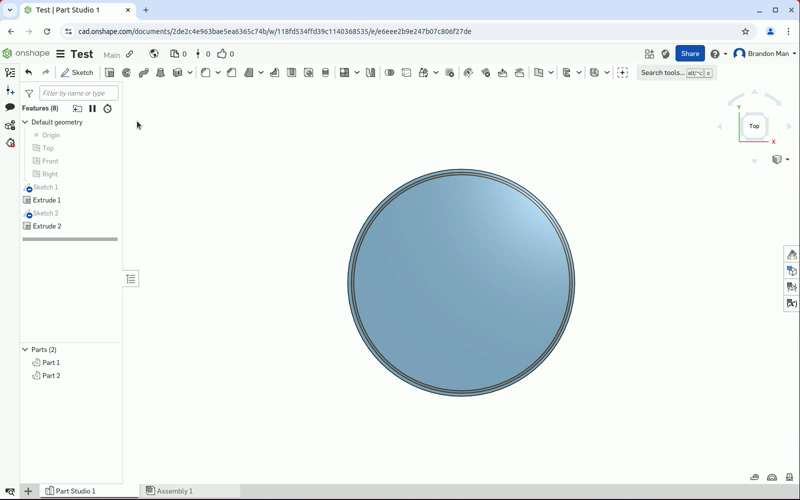
key(shift+h)
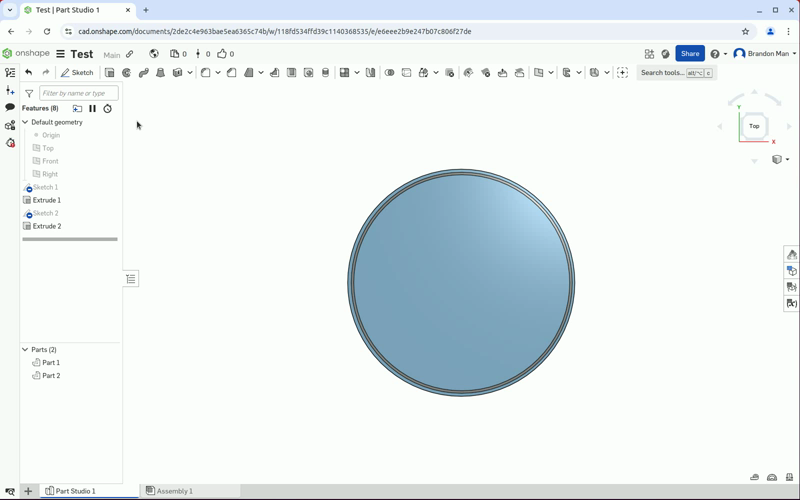
key(shift+h)
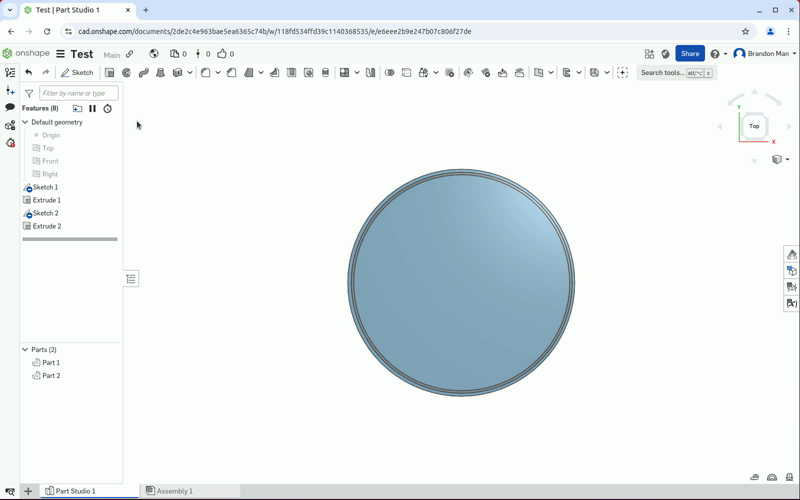
key(shift+7)
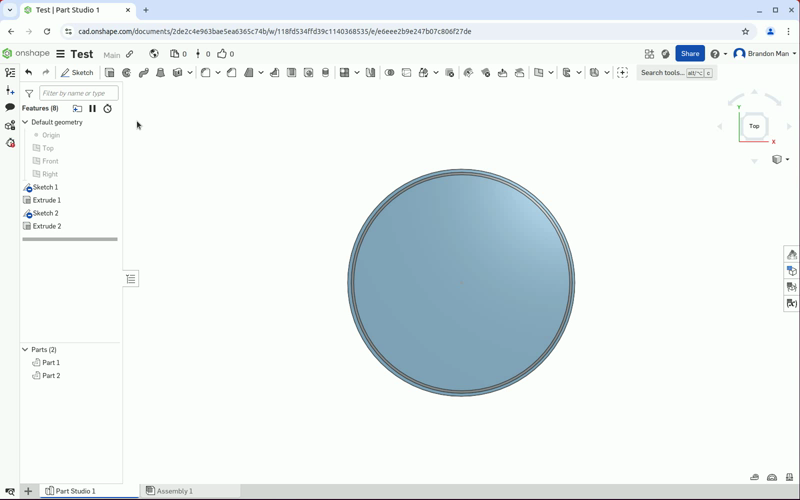
key(up, 3)
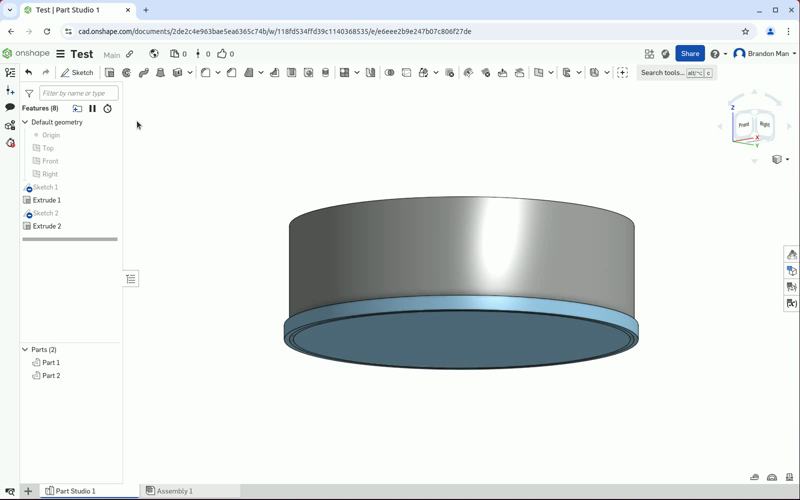
key(left, 3)
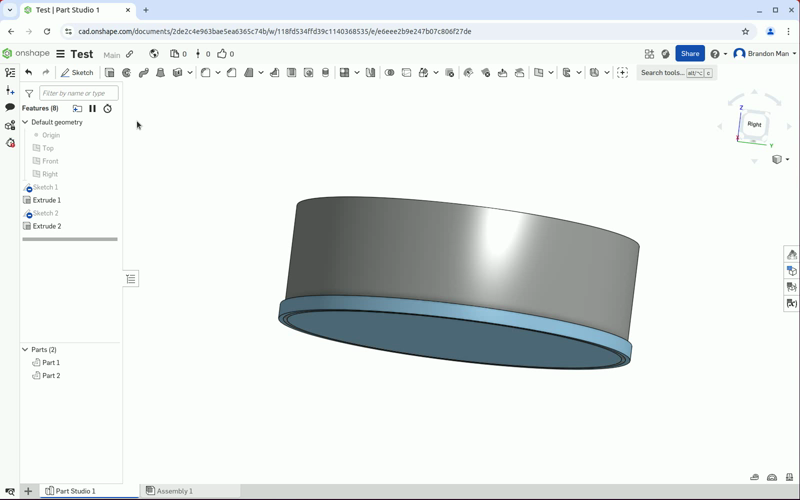
key(right, 3)
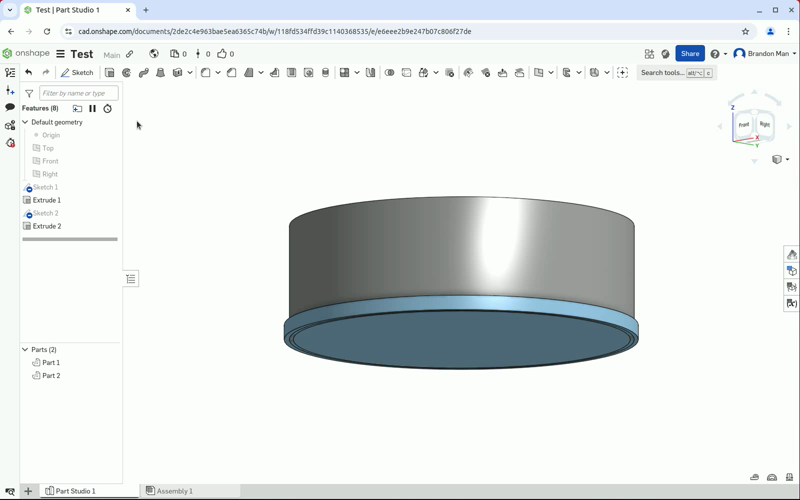
key(down, 3)
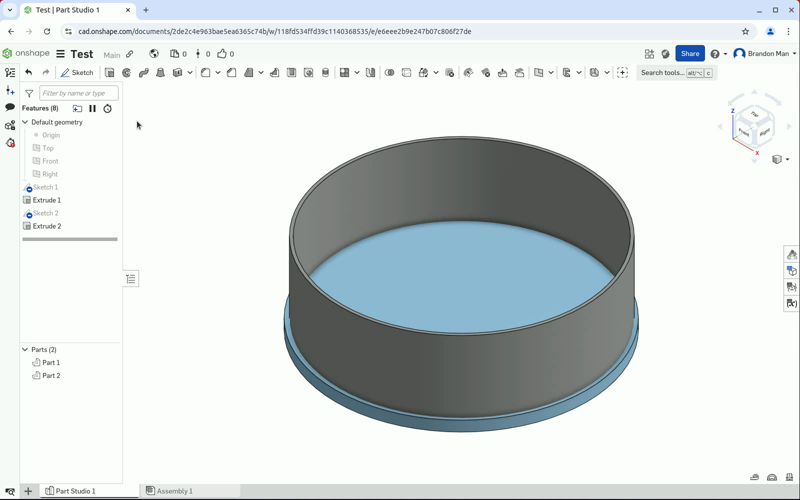
mouse_move(73, 189)
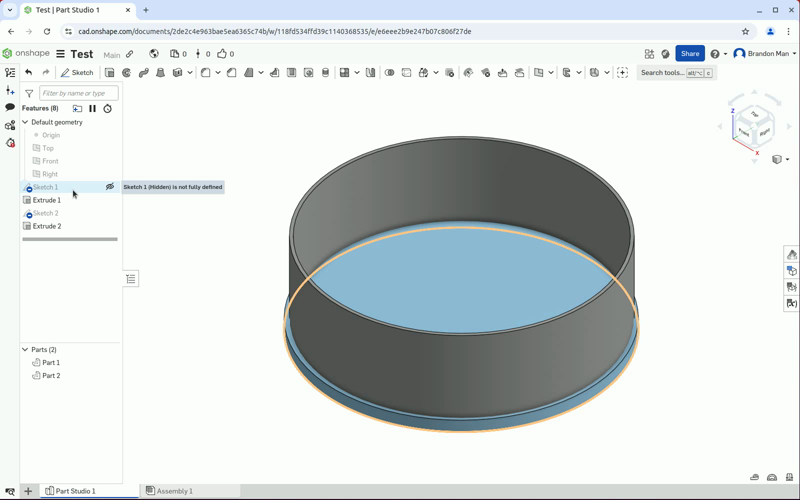
click(73, 189)